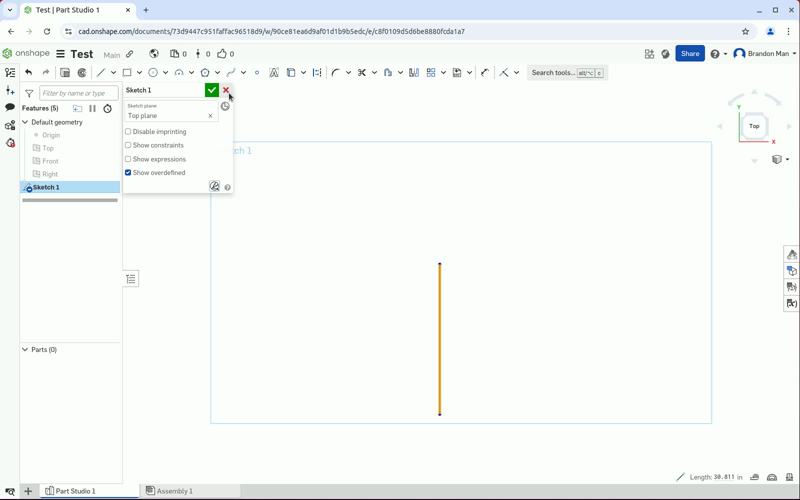
key(shift+h)
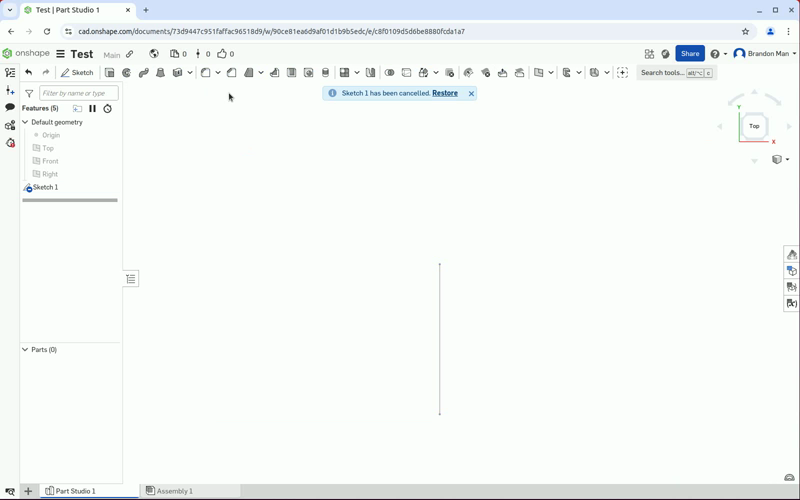
key(shift+s)
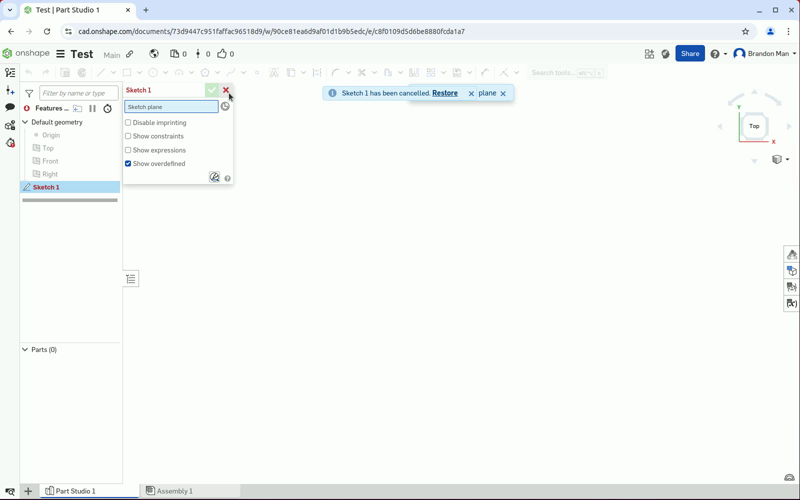
mouse_move(73, 150)
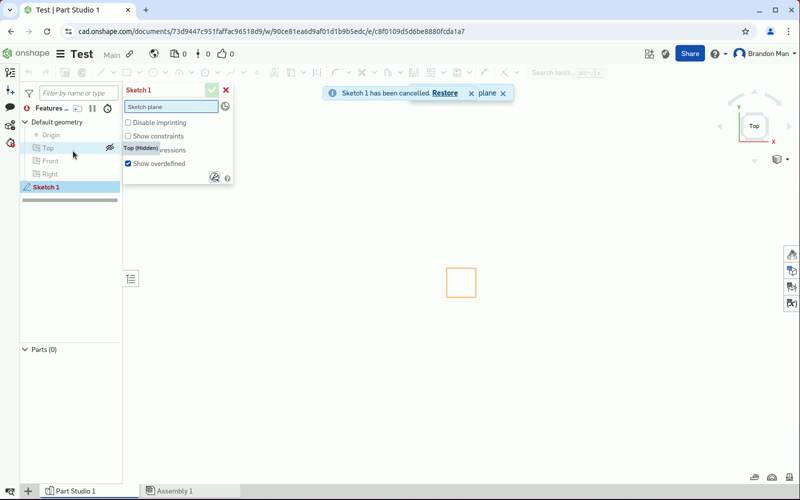
click(73, 150)
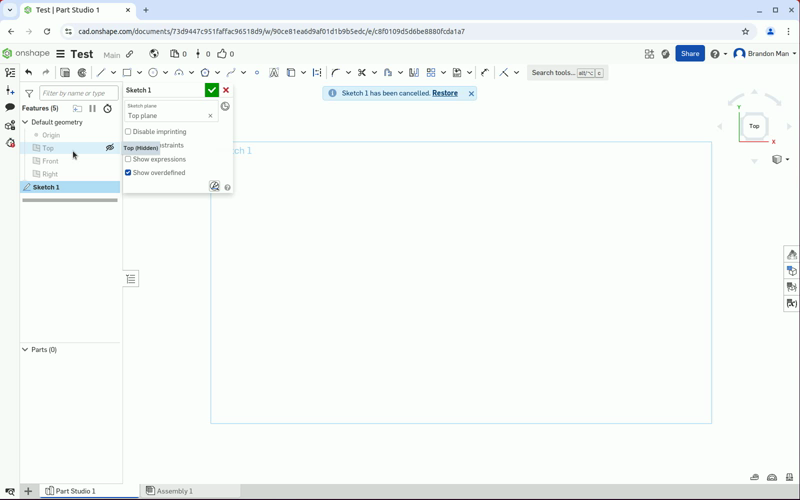
mouse_move(73, 352)
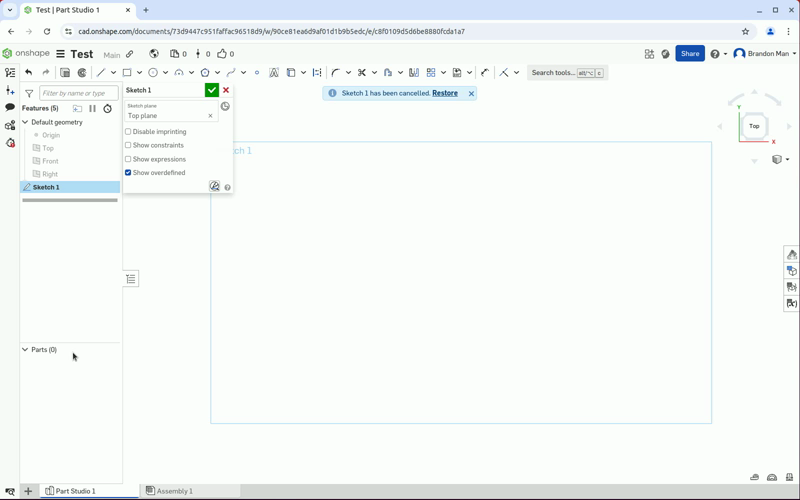
key(y)
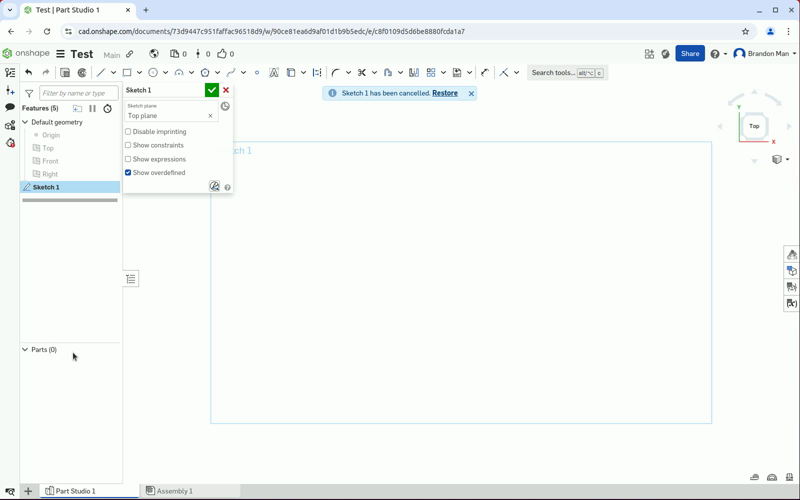
key(l)
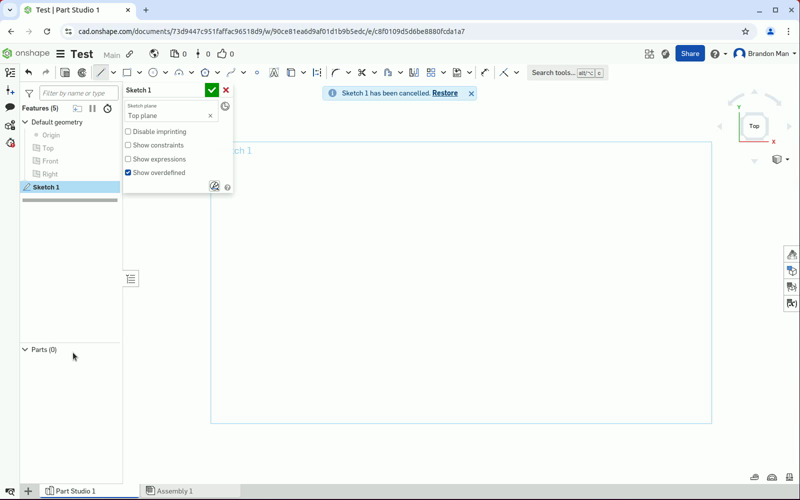
key_down(shift)
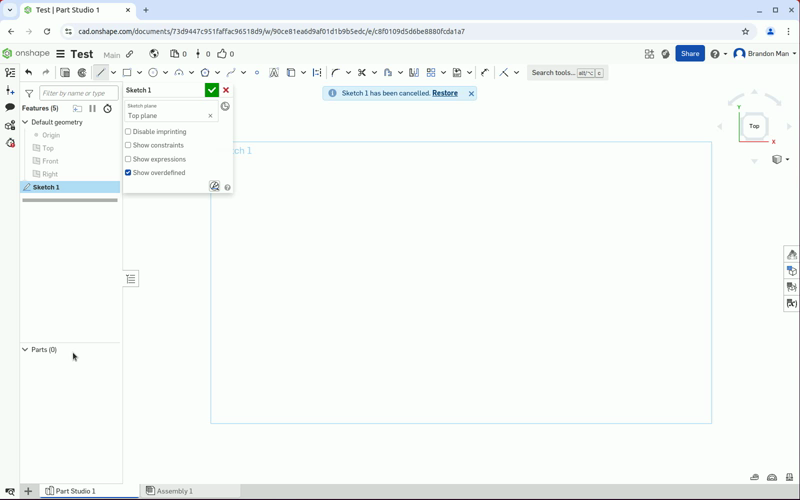
mouse_move(460, 282)
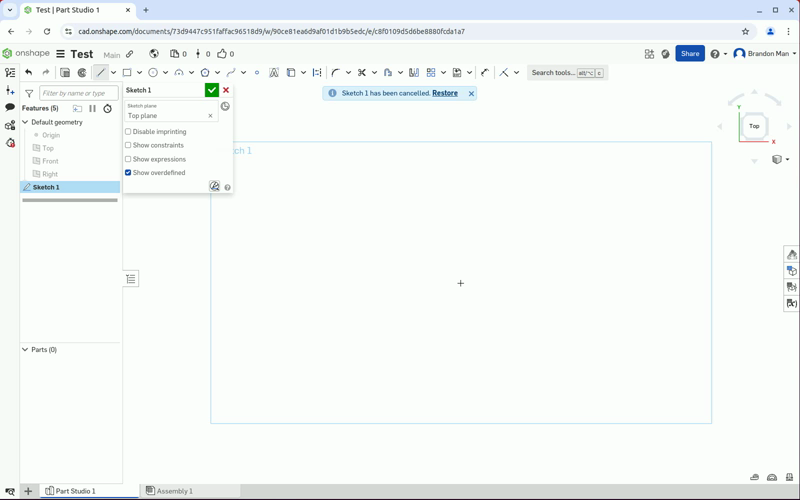
click(460, 282)
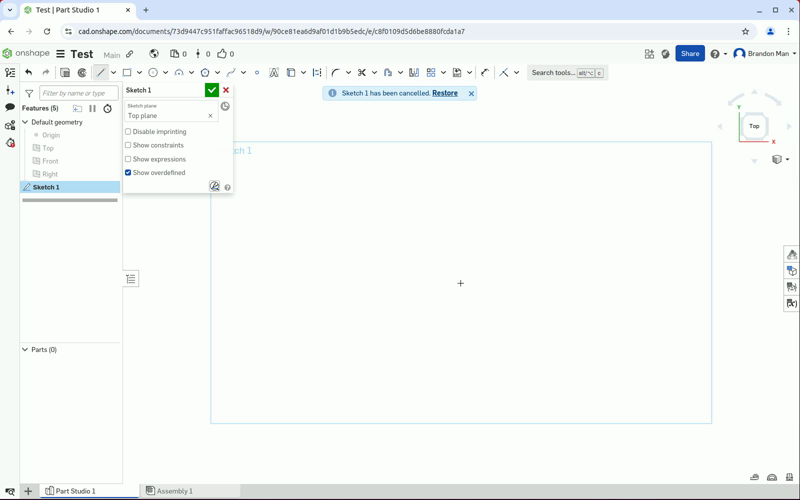
key_up(shift)
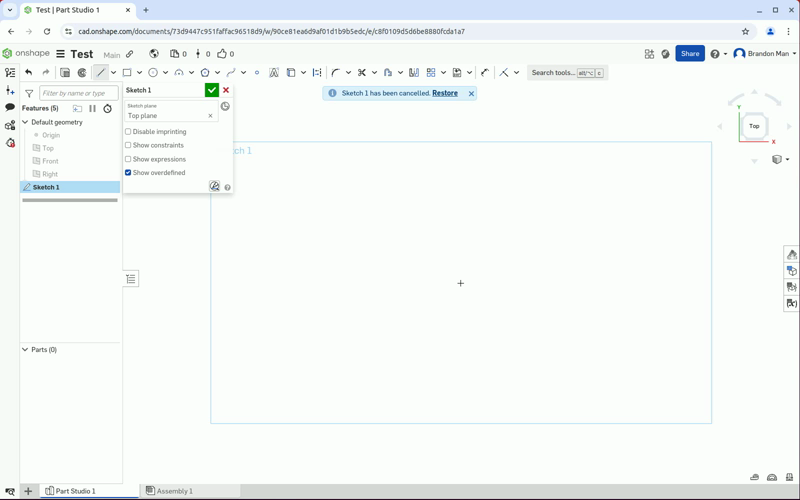
key_down(shift)
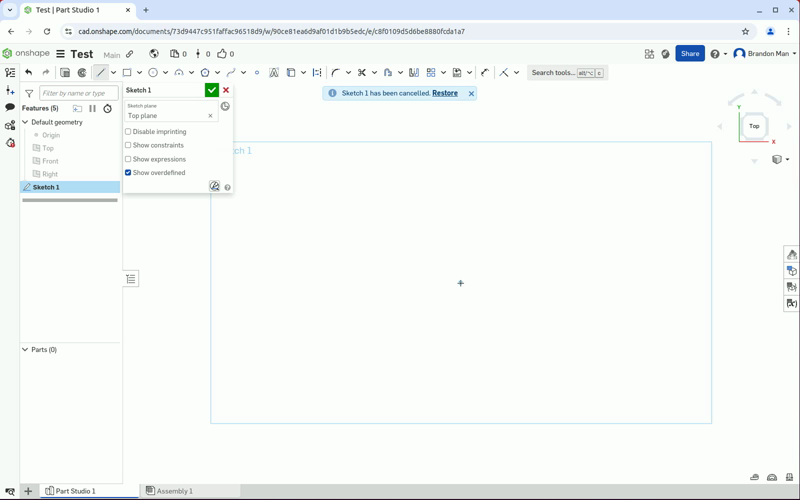
mouse_move(490, 282)
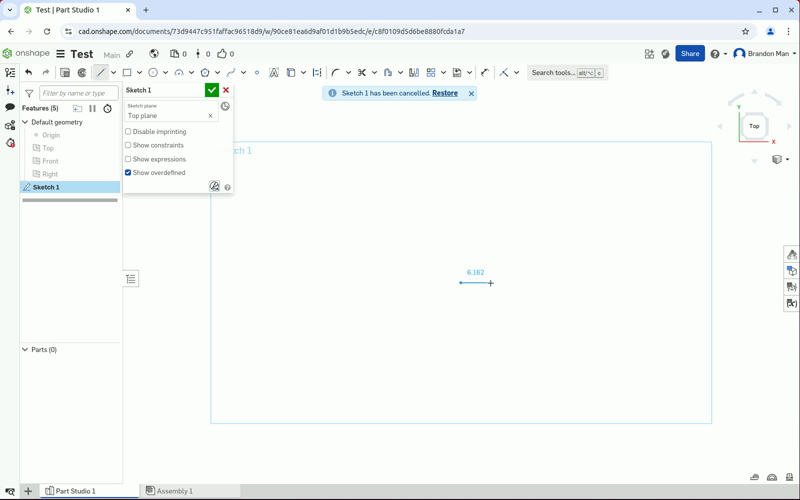
mouse_move(508, 282)
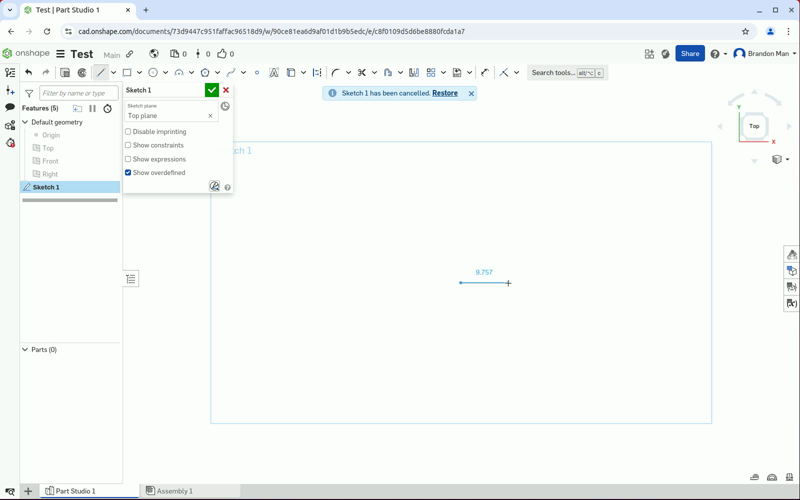
click(508, 282)
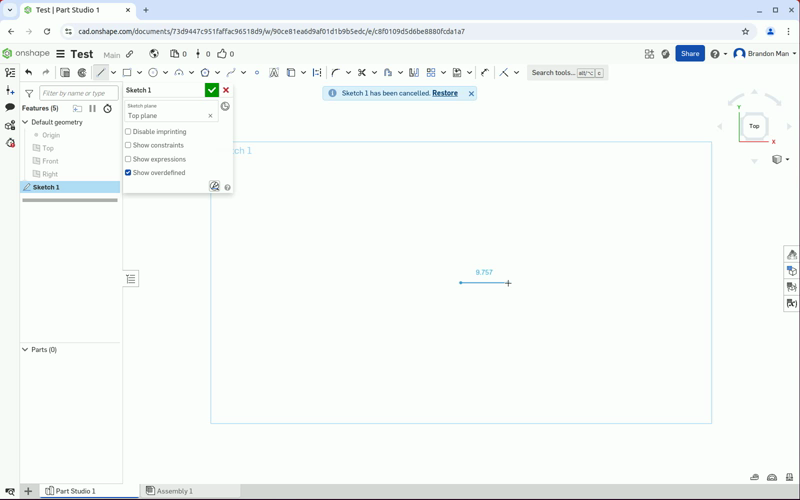
key_up(shift)
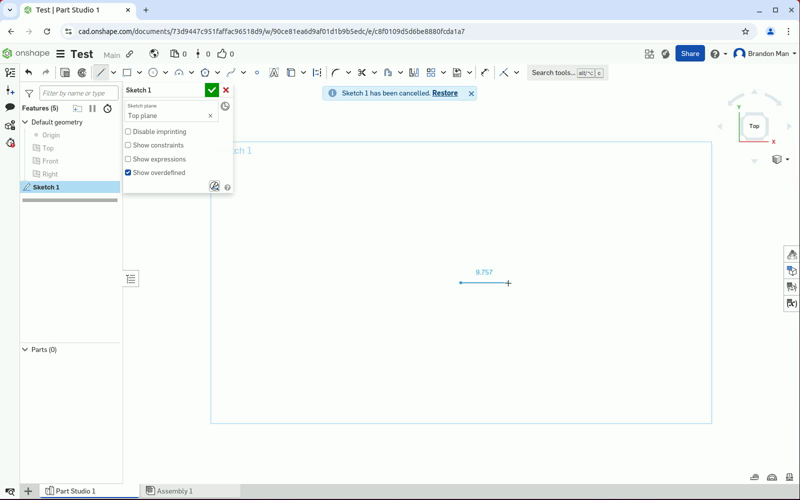
key_down(shift)
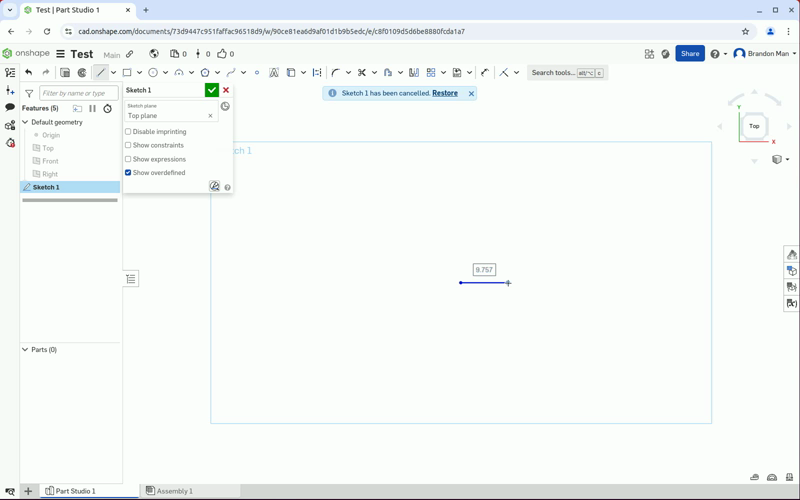
mouse_move(538, 282)
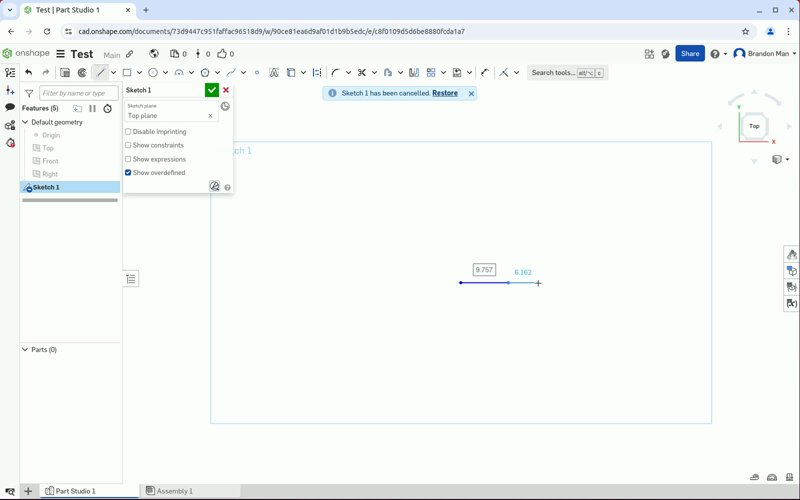
mouse_move(508, 226)
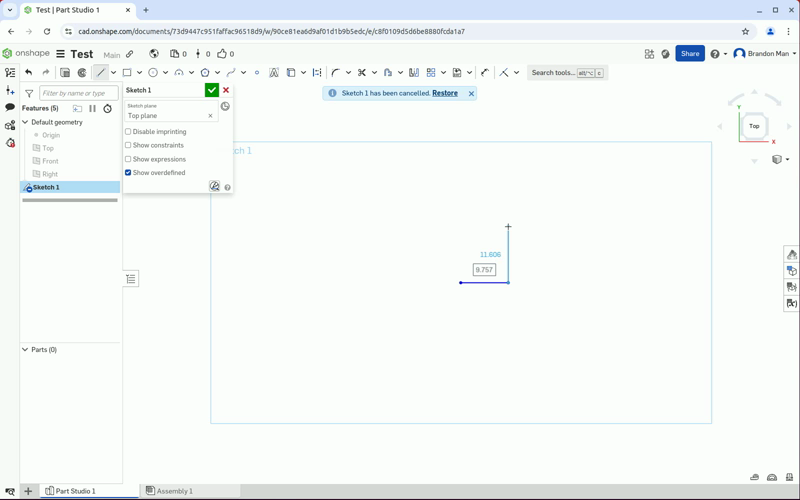
click(508, 226)
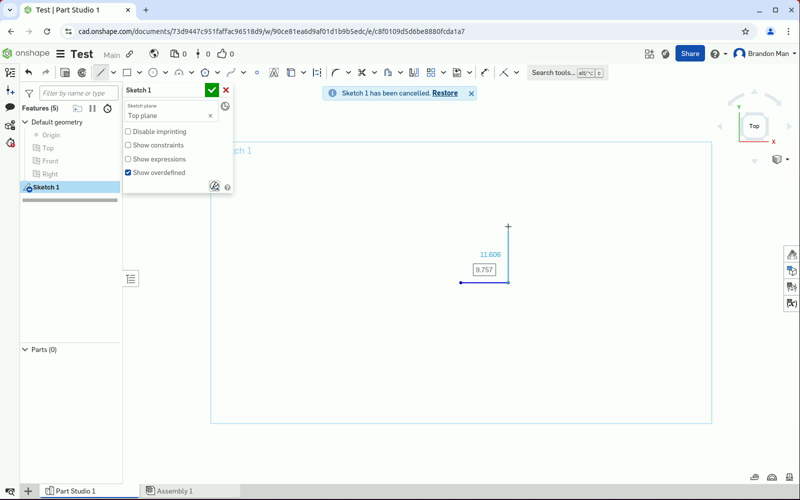
key_up(shift)
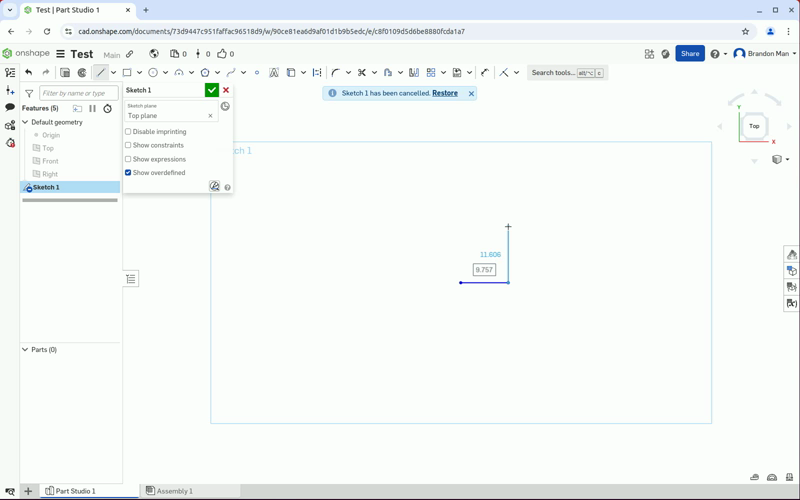
key_down(shift)
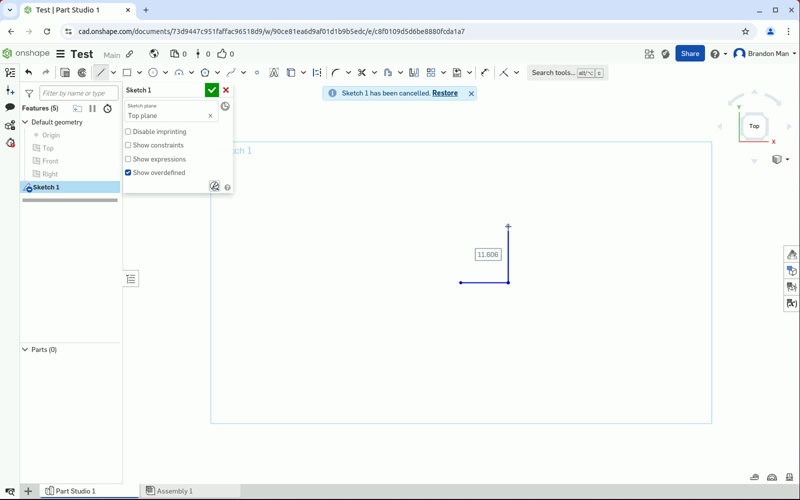
mouse_move(538, 226)
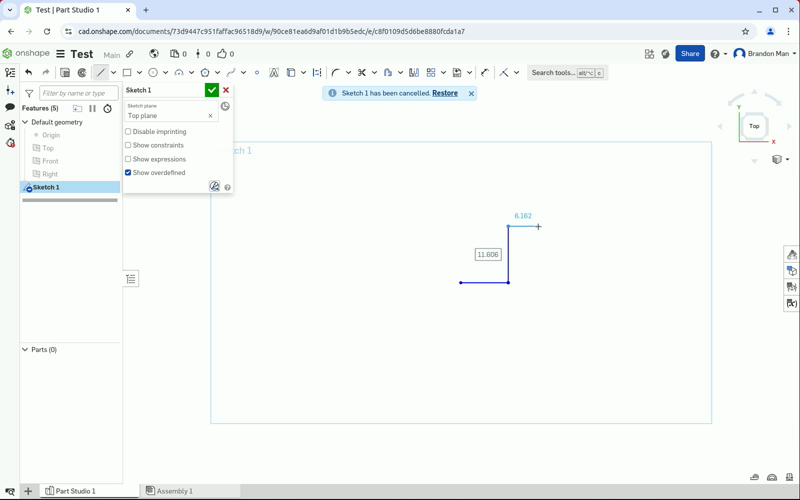
mouse_move(460, 226)
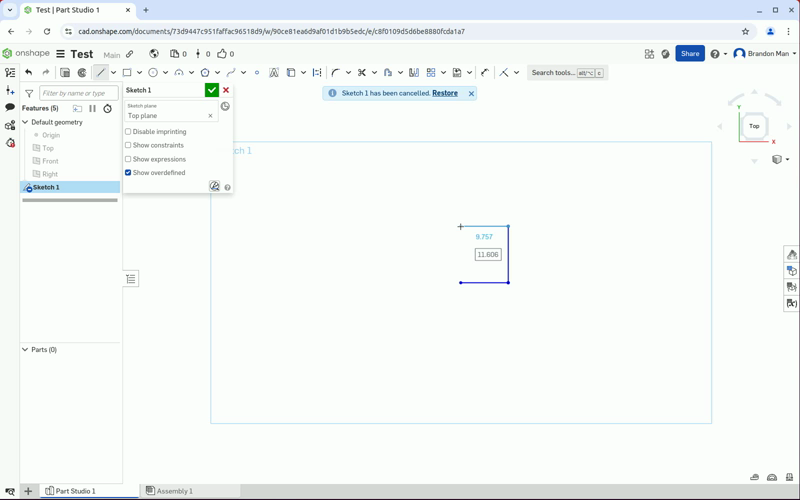
click(460, 226)
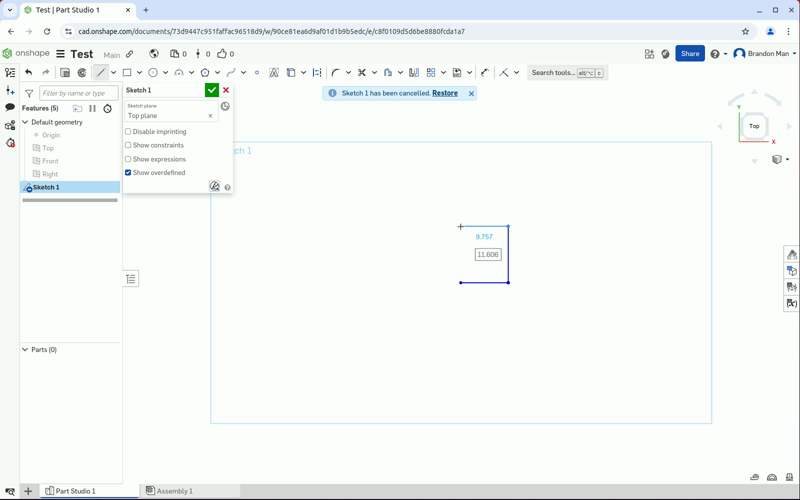
key_up(shift)
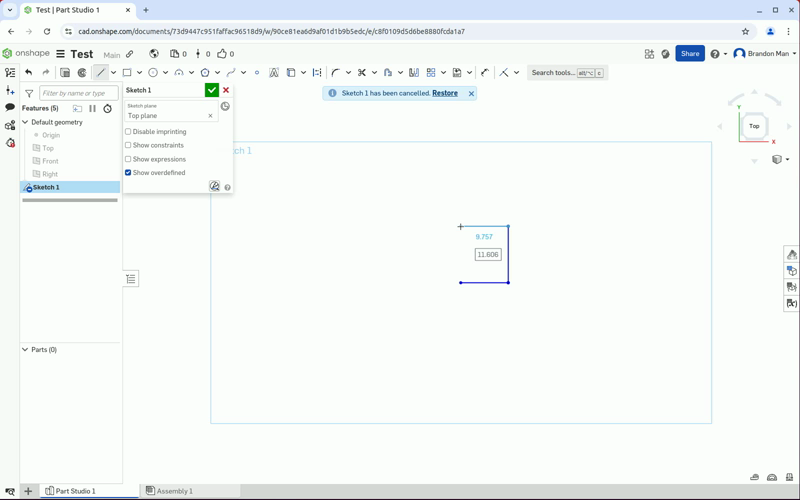
mouse_move(490, 226)
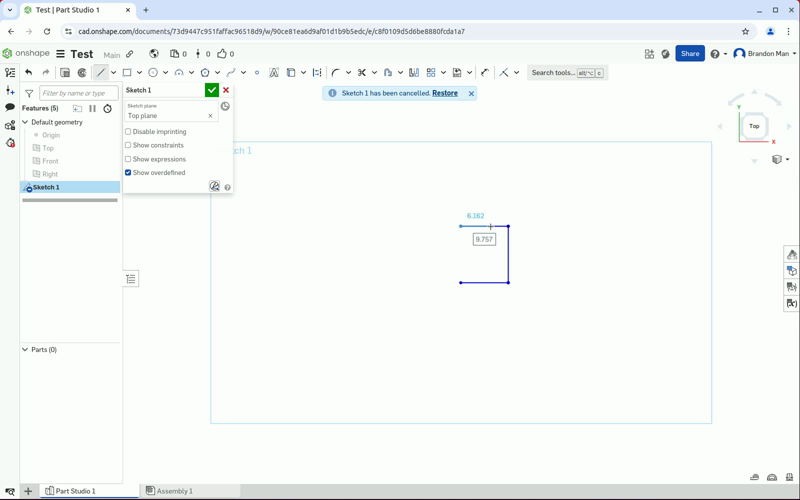
key_down(shift)
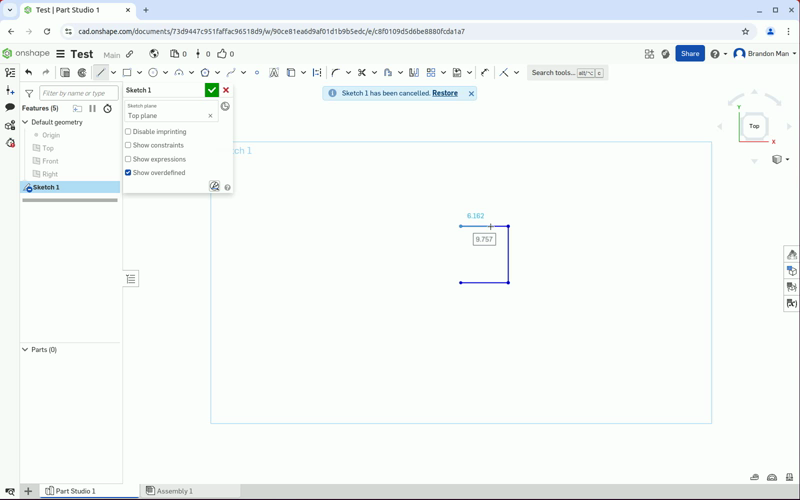
mouse_move(460, 282)
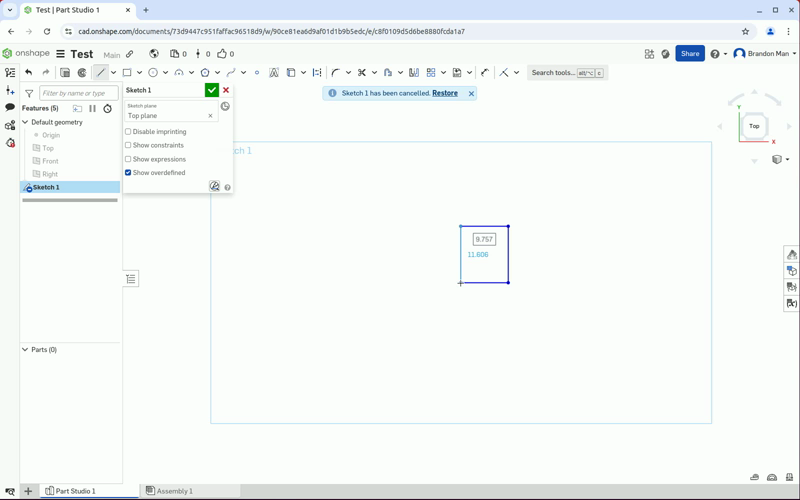
key_up(shift)
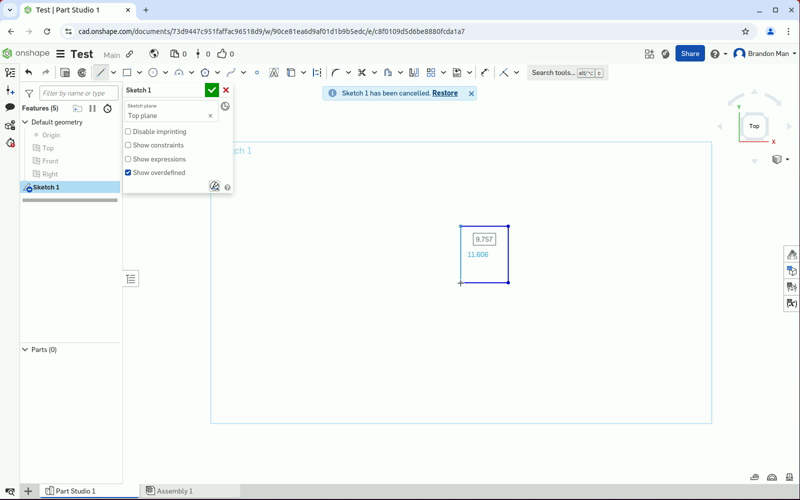
click(460, 282)
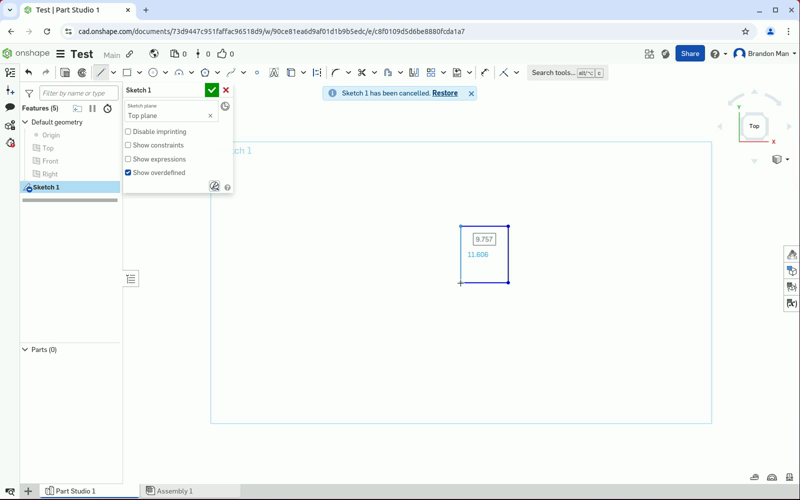
key(esc)
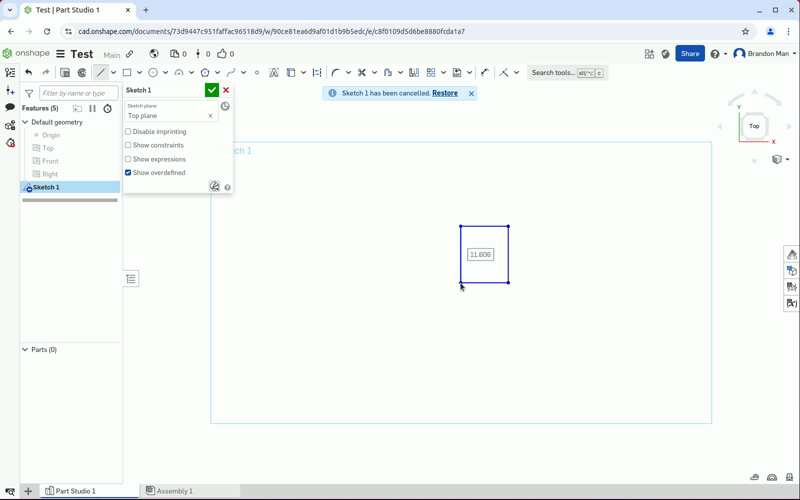
mouse_move(469, 233)
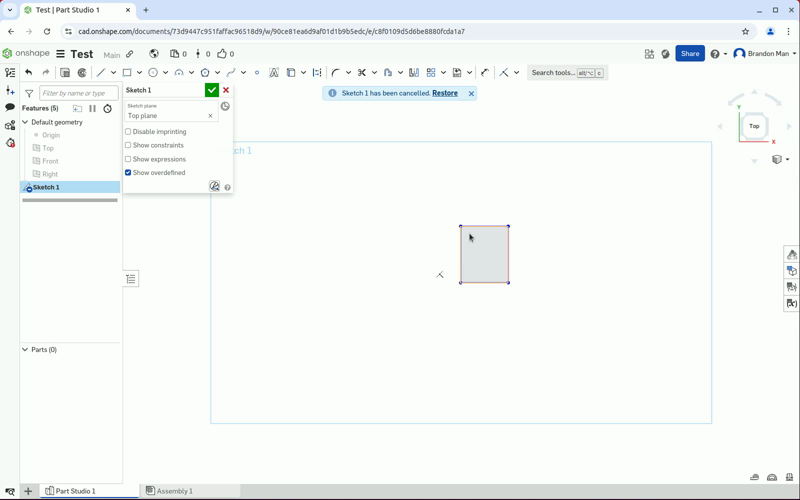
click(469, 233)
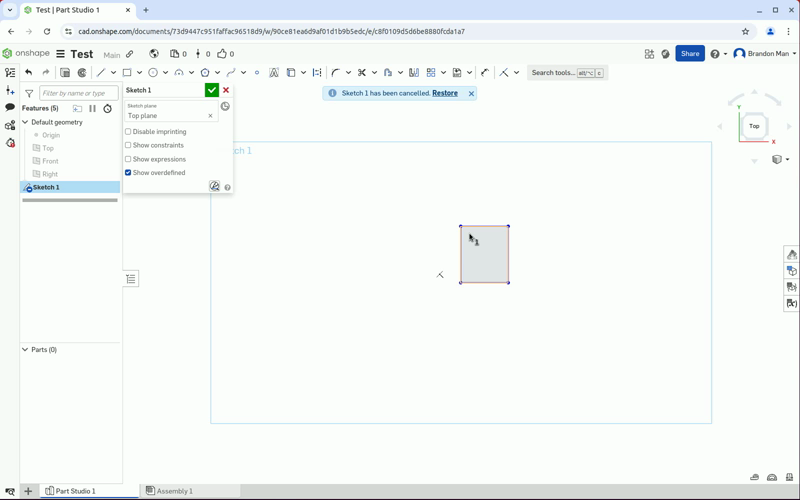
mouse_move(73, 352)
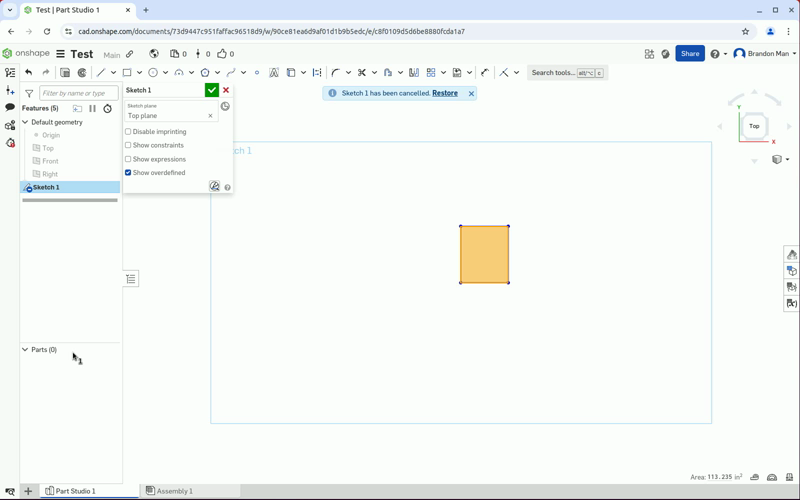
key(shift+y)
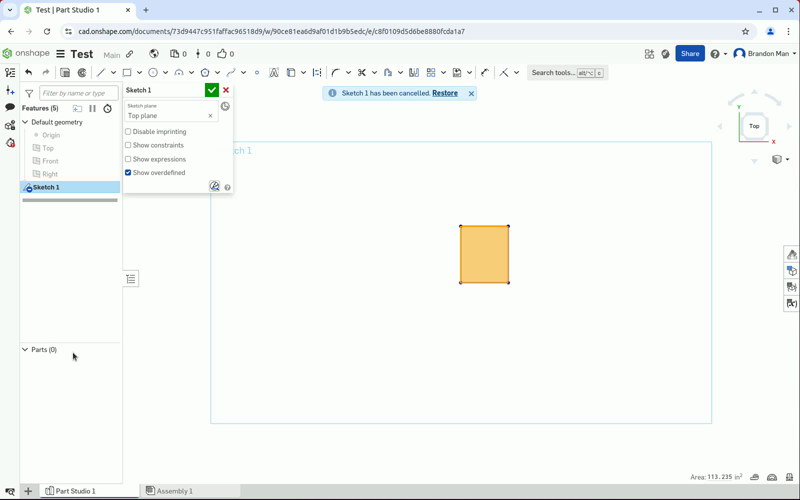
key(shift+e)
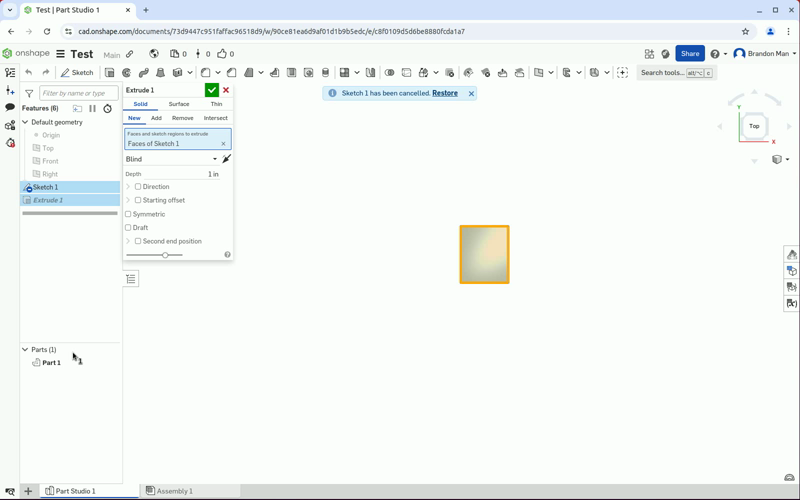
mouse_move(143, 106)
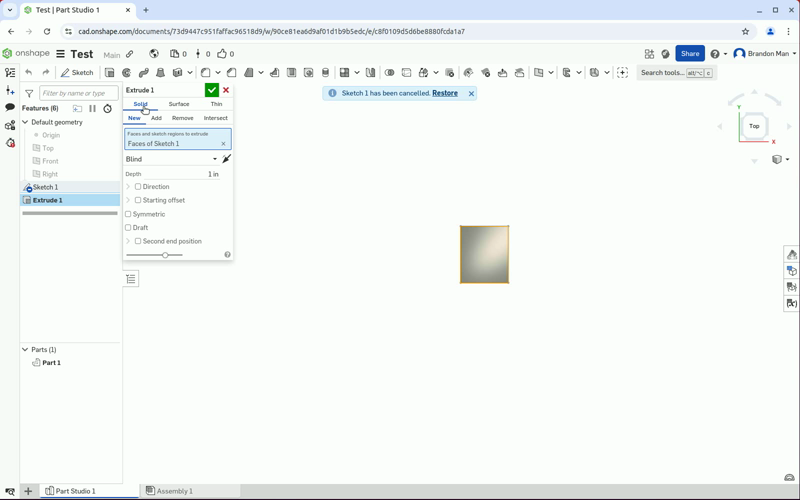
click(143, 106)
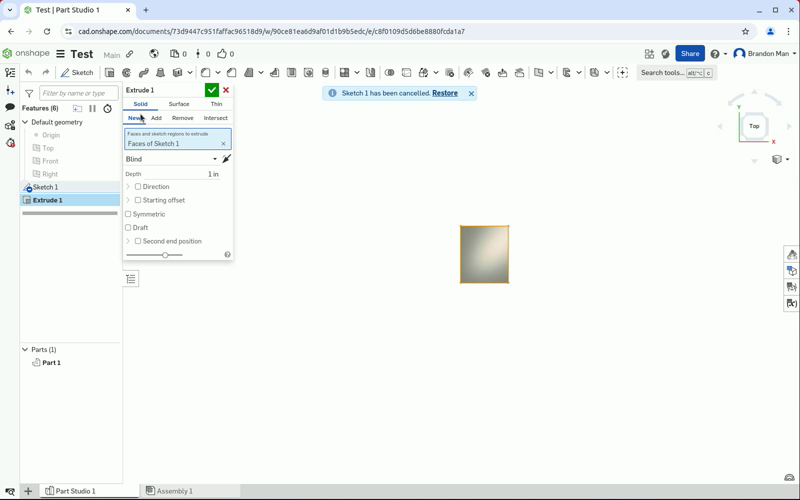
mouse_move(137, 120)
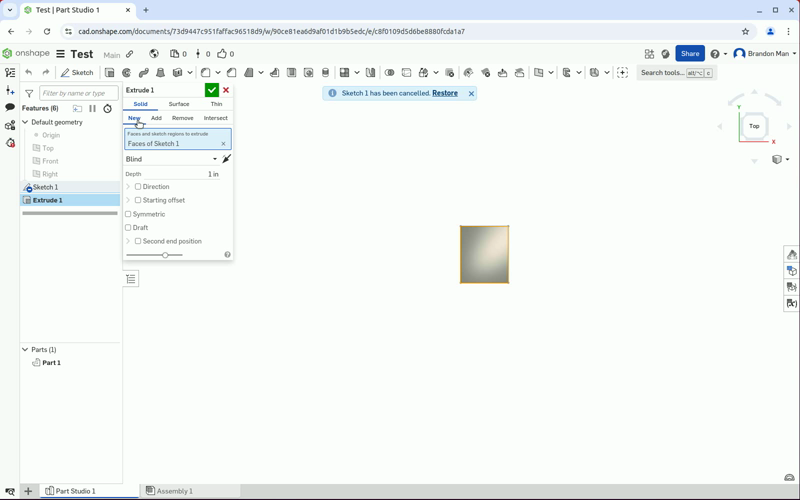
click(137, 120)
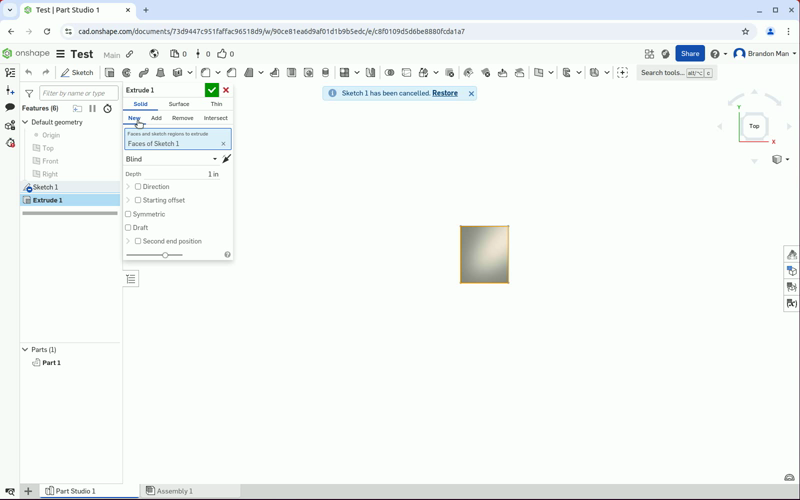
key(tab, 4)
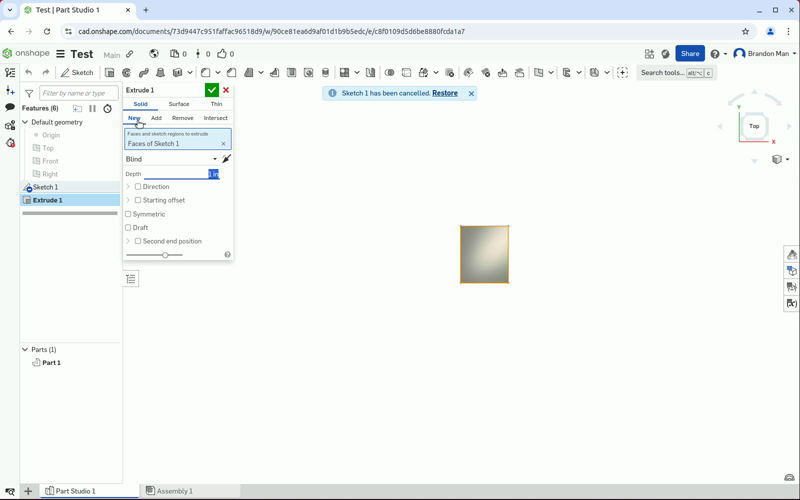
text(-15.405)
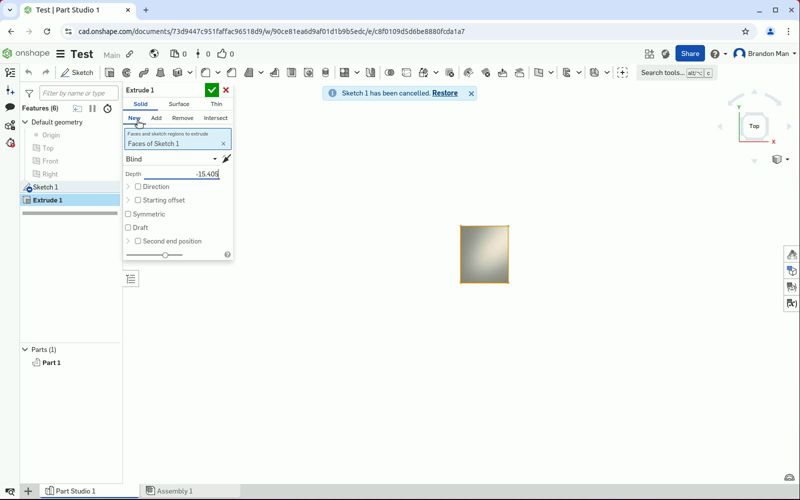
key(enter)
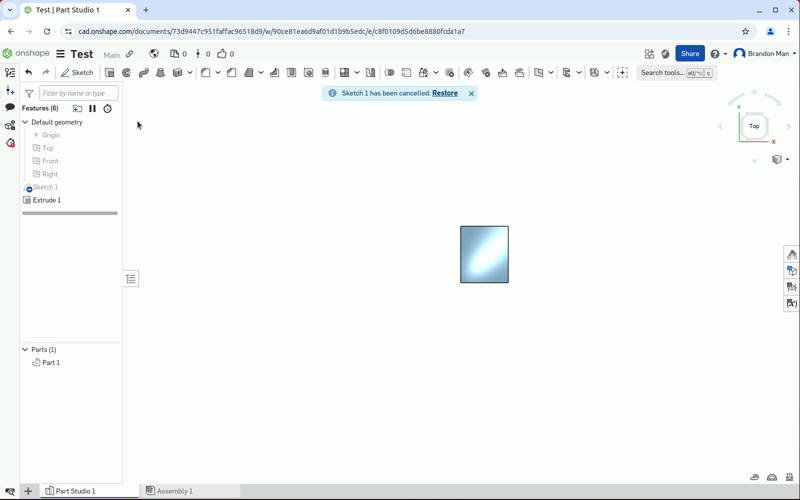
key(shift+h)
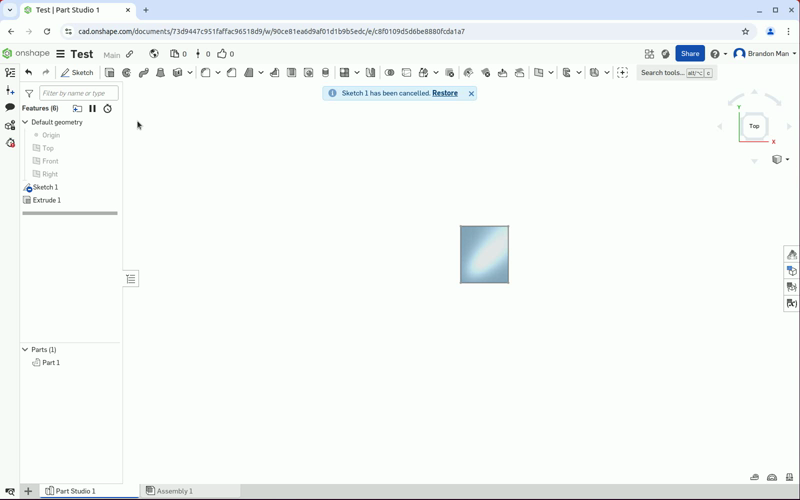
key(shift+h)
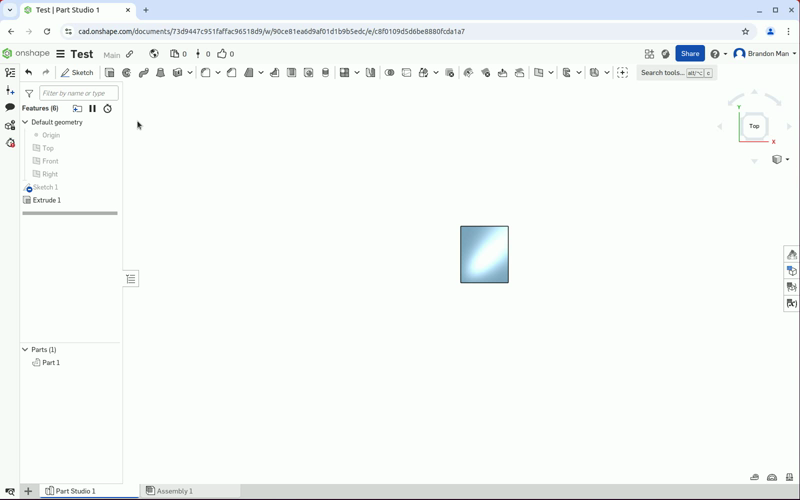
mouse_move(73, 189)
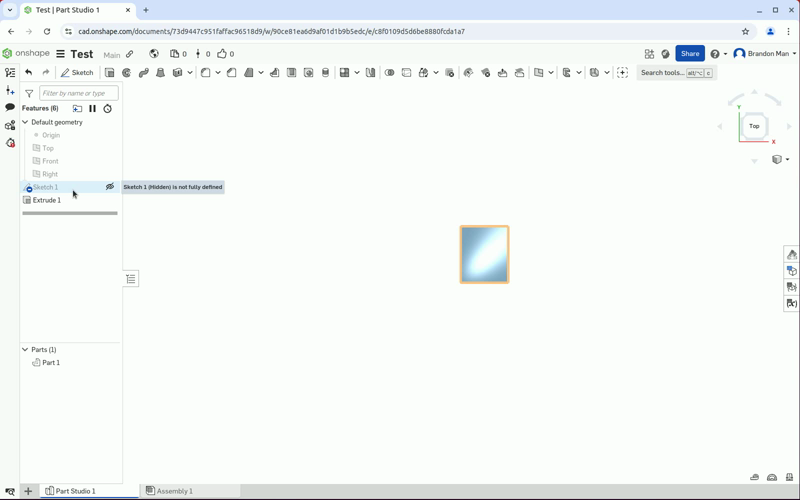
click(73, 189)
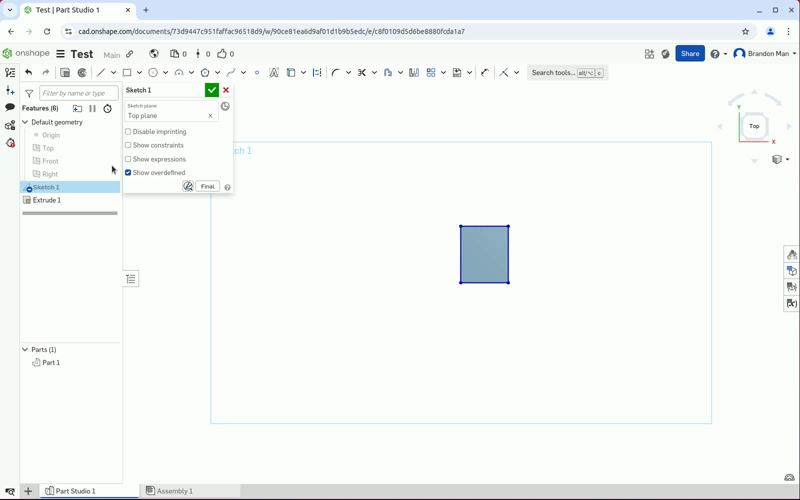
mouse_move(229, 92)
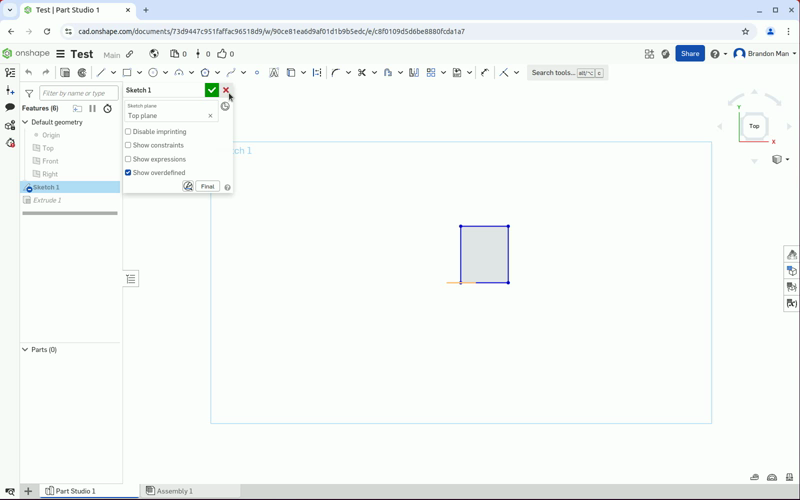
click(229, 92)
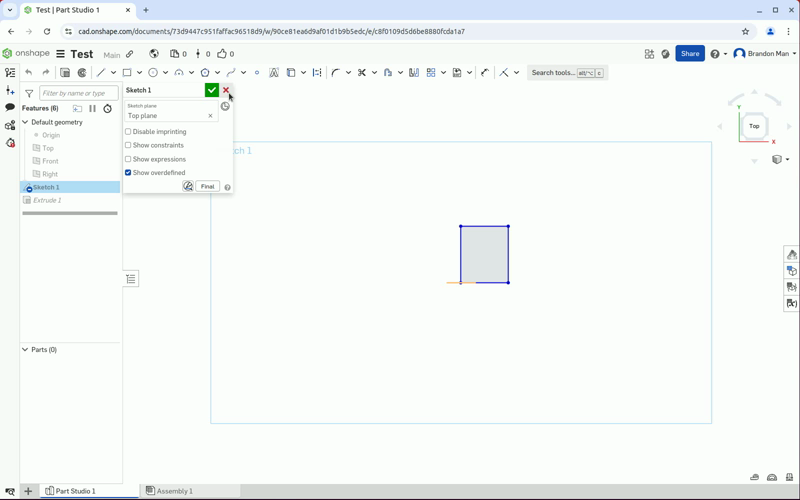
key(shift+s)
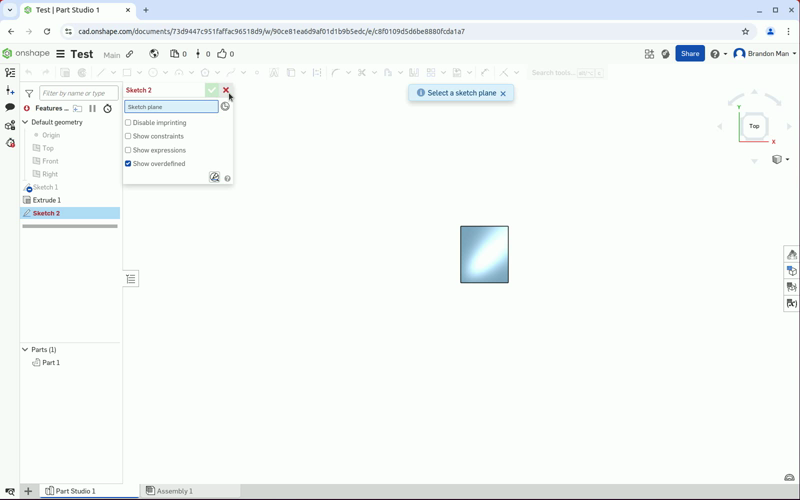
mouse_move(73, 150)
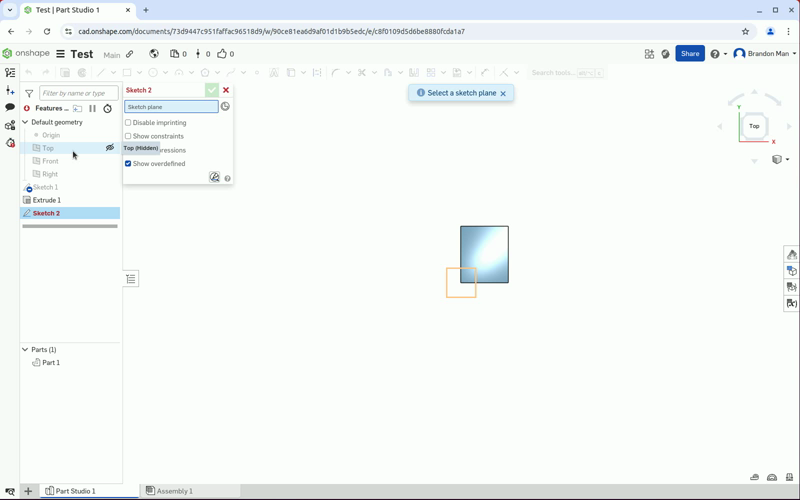
click(73, 150)
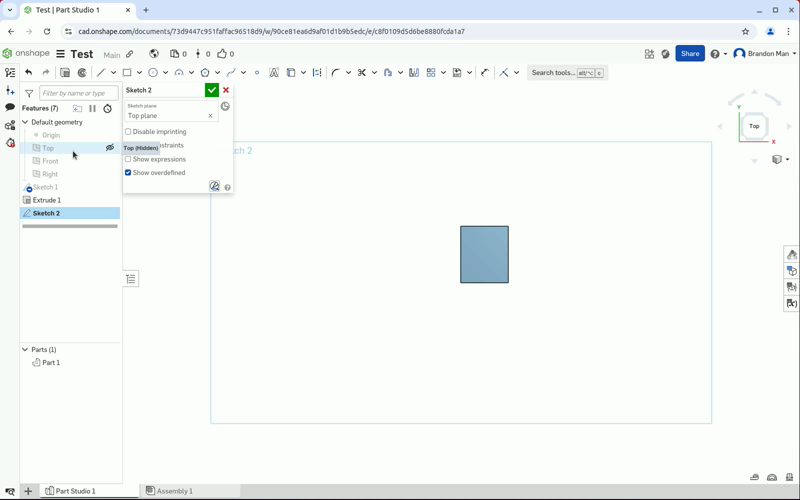
mouse_move(73, 352)
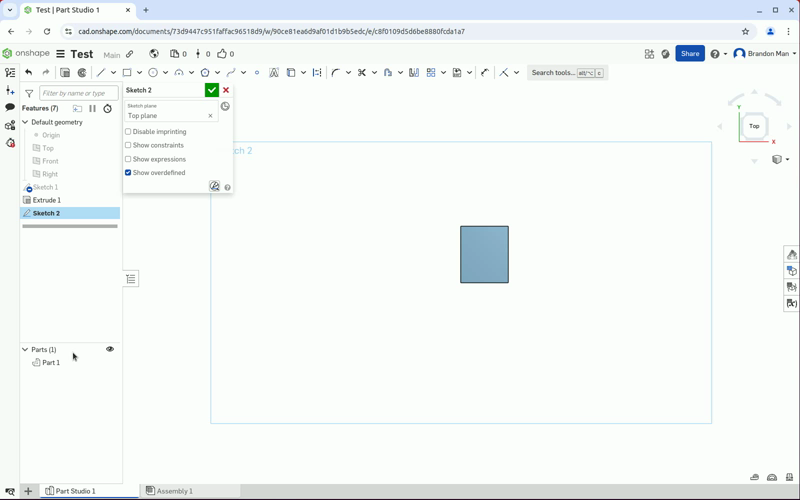
key(y)
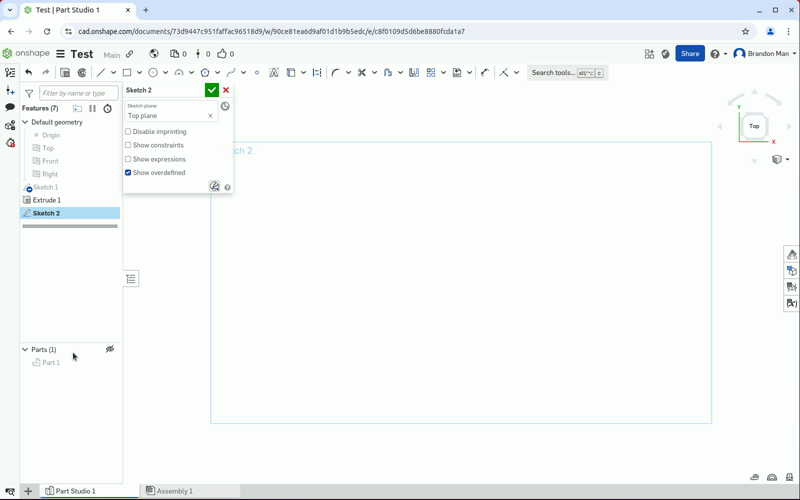
key(l)
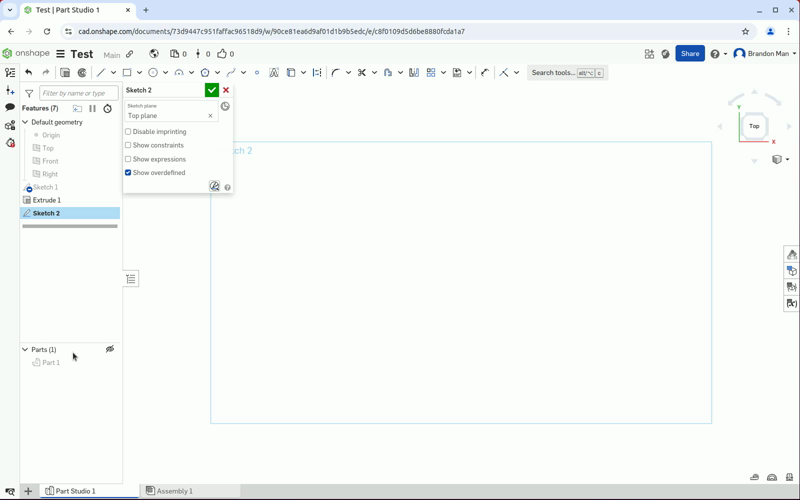
key_down(shift)
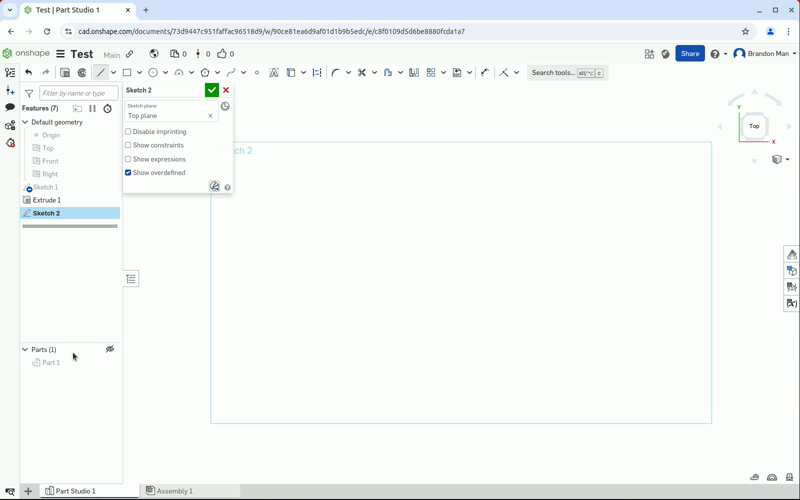
mouse_move(507, 282)
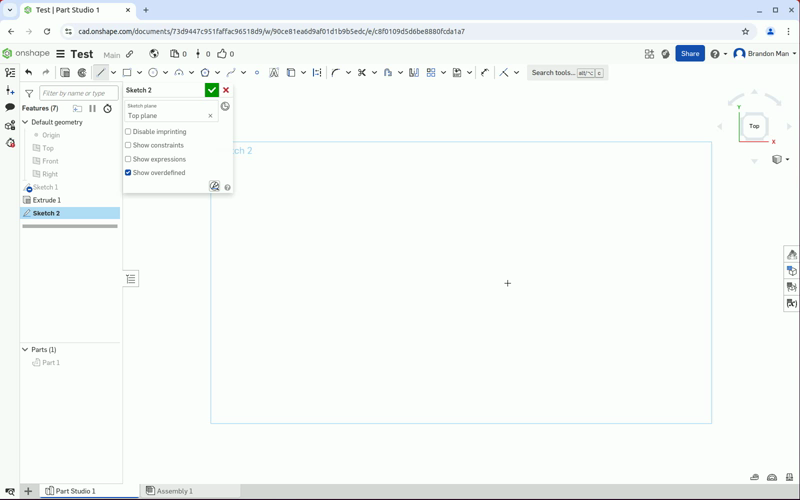
click(507, 282)
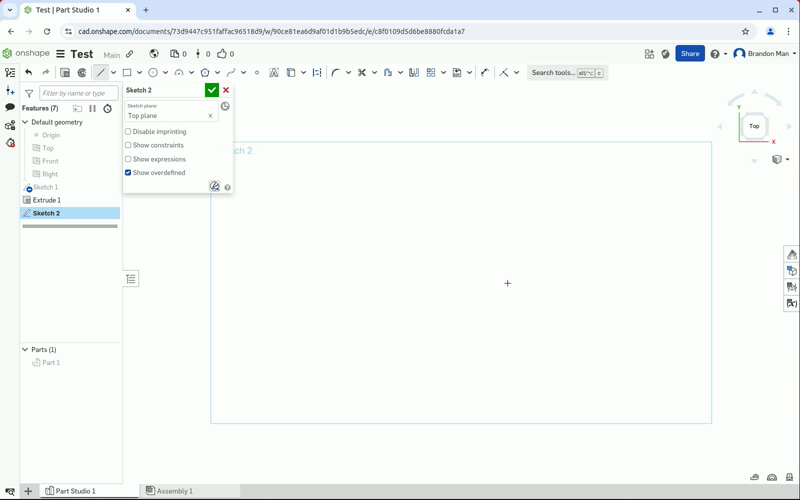
key_up(shift)
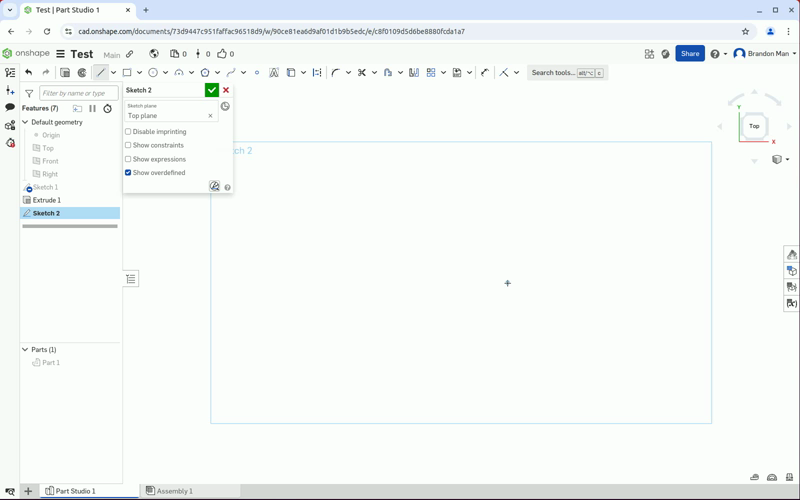
key_down(shift)
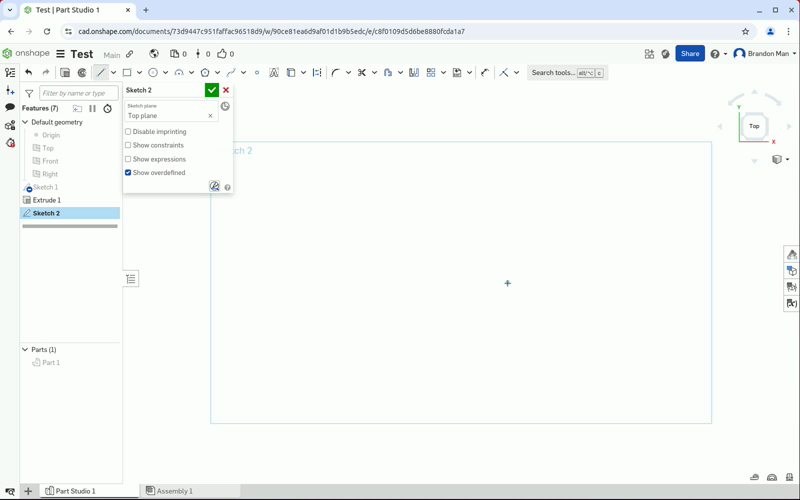
mouse_move(537, 282)
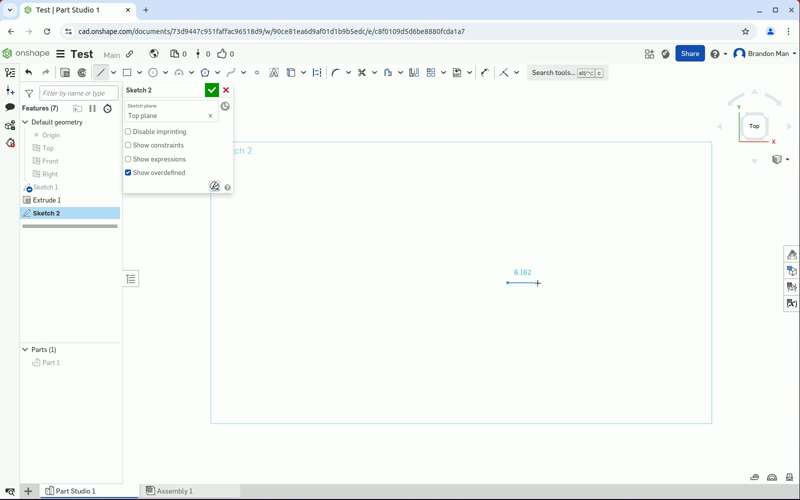
mouse_move(536, 282)
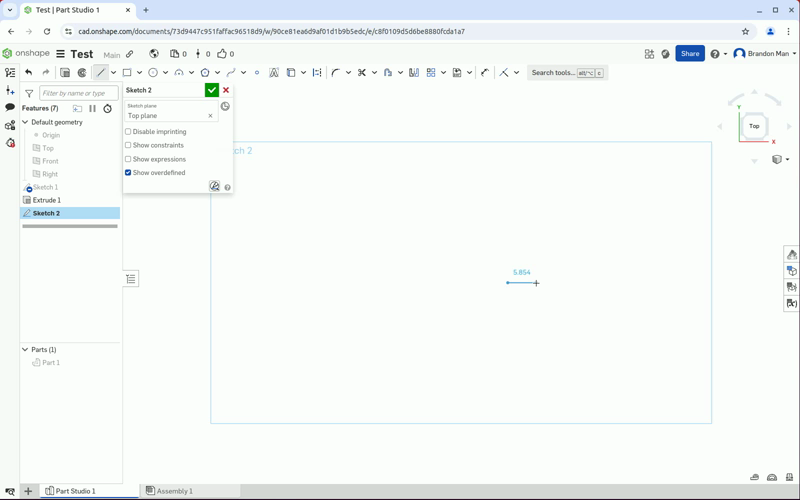
click(536, 282)
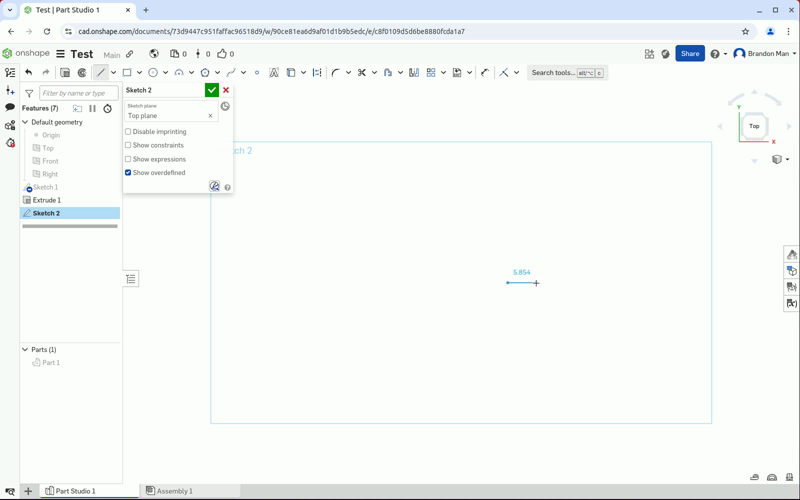
key_up(shift)
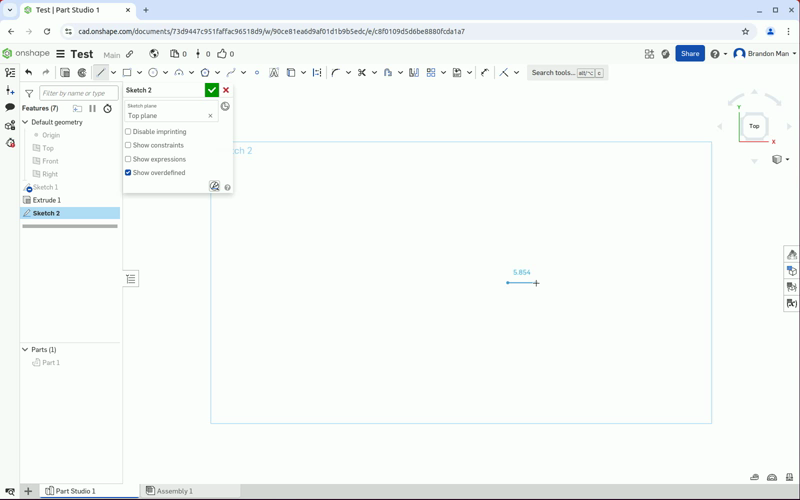
key_down(shift)
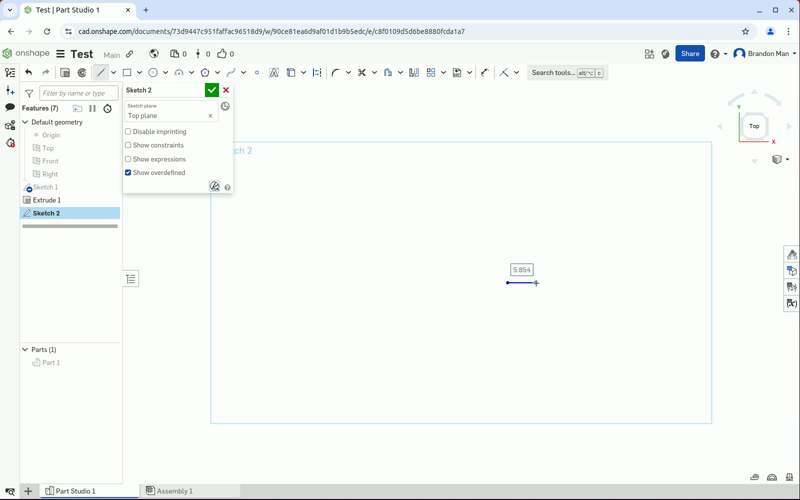
mouse_move(566, 282)
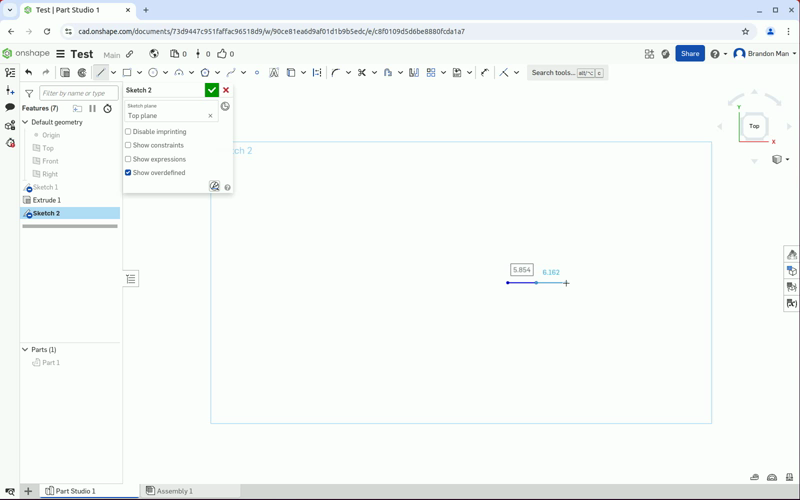
mouse_move(573, 282)
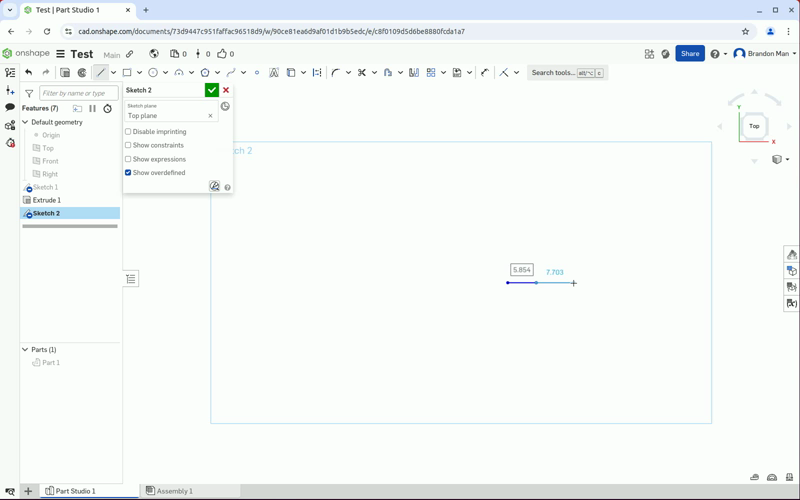
click(573, 282)
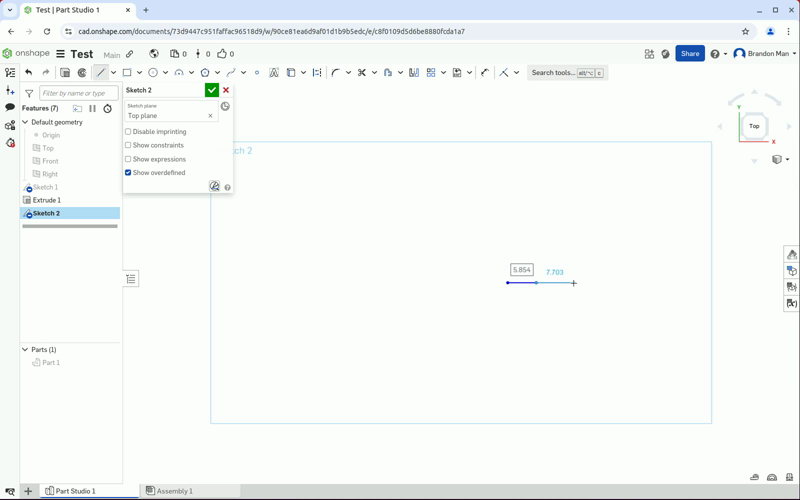
key_up(shift)
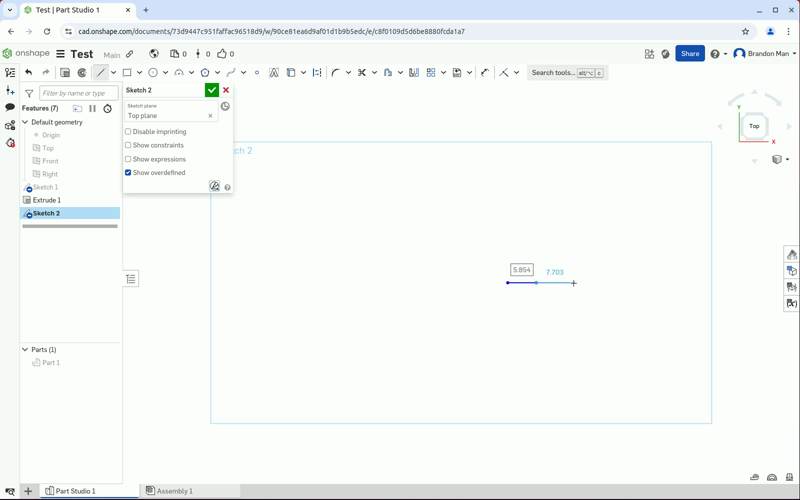
key_down(shift)
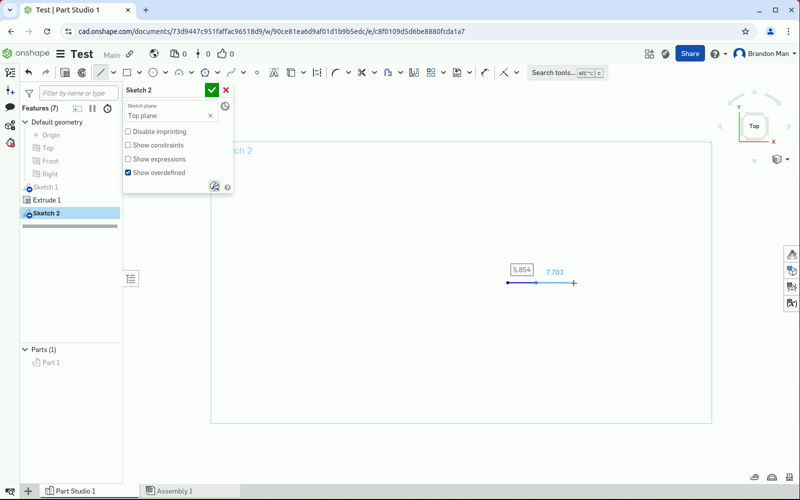
mouse_move(589, 282)
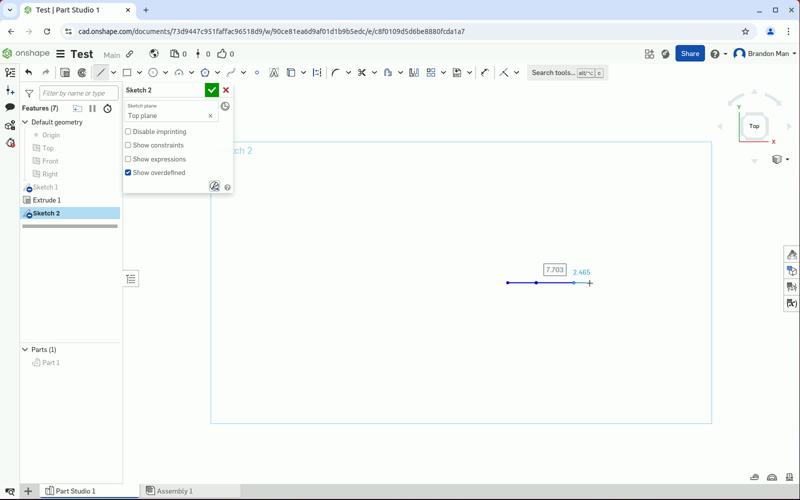
mouse_move(573, 273)
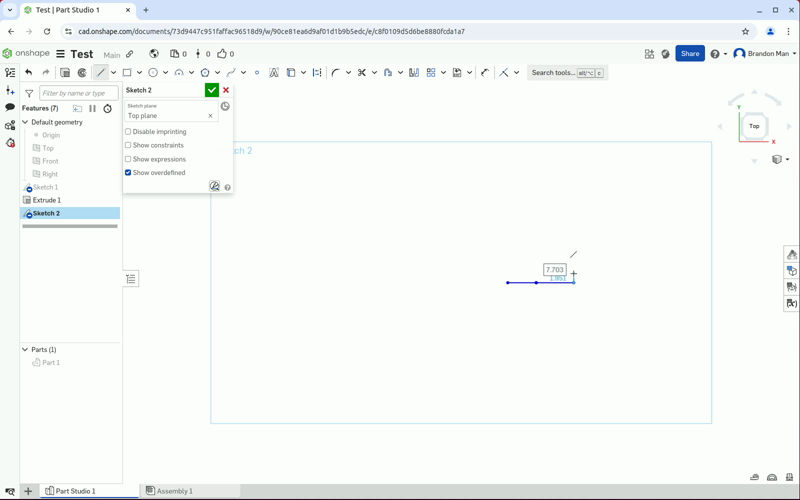
click(573, 273)
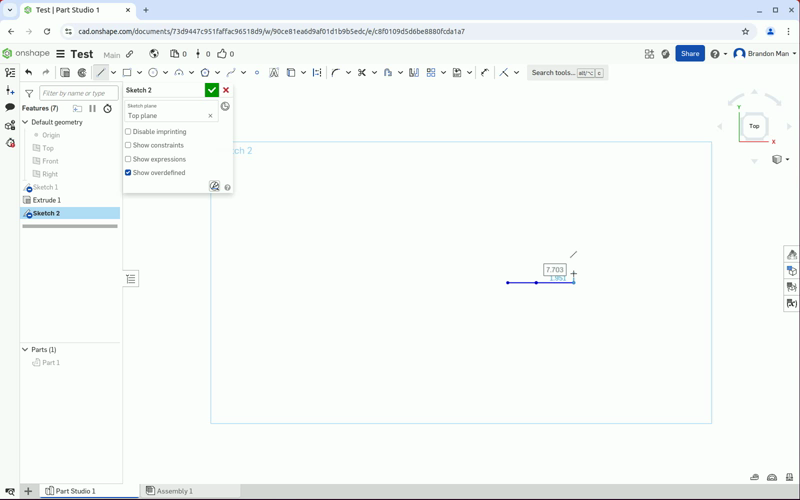
key_up(shift)
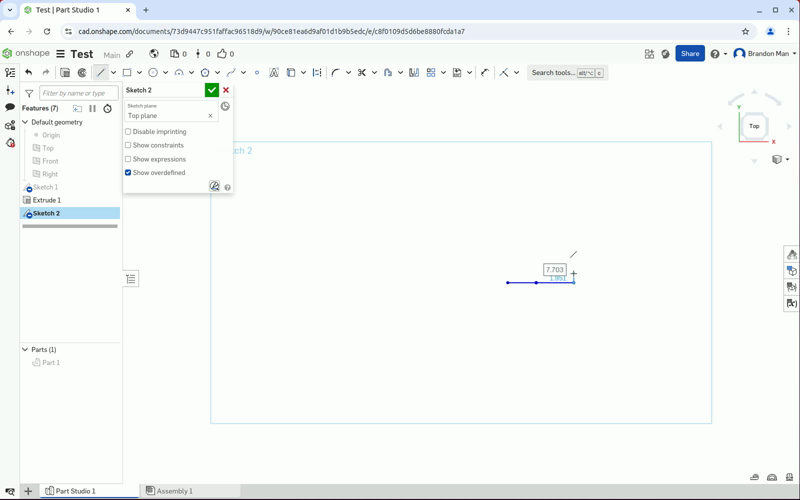
key_down(shift)
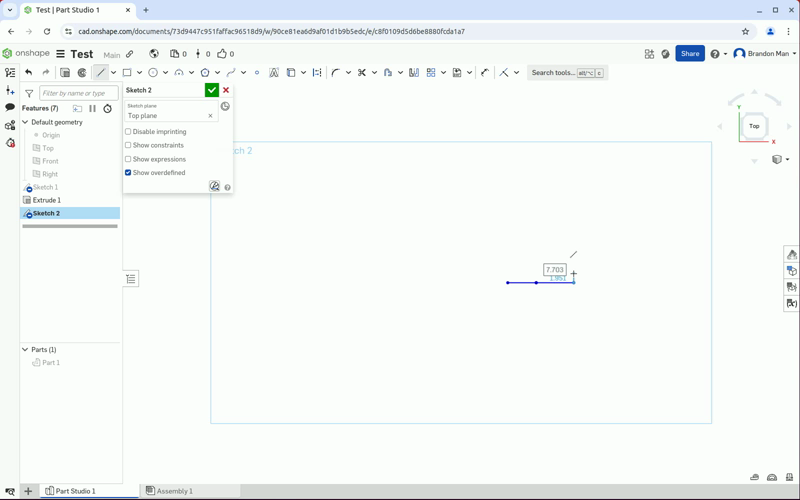
mouse_move(589, 273)
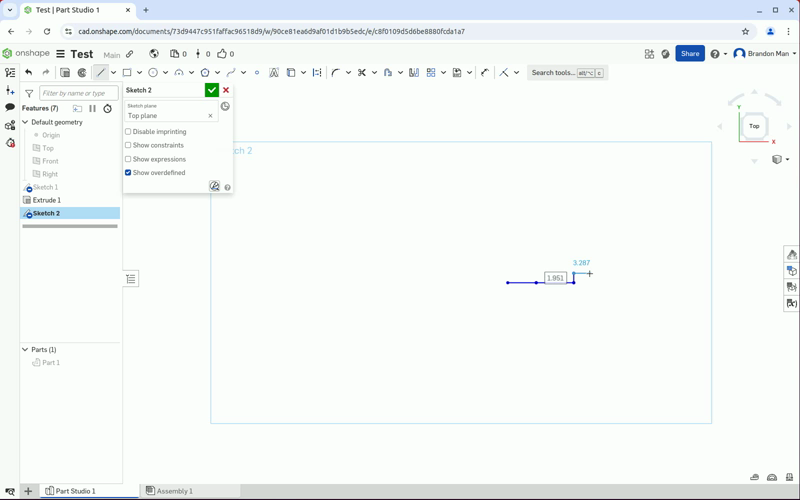
mouse_move(536, 273)
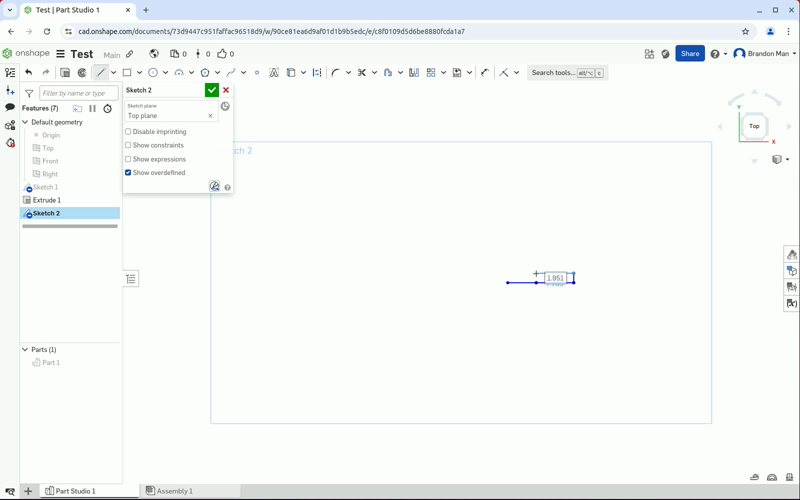
click(536, 273)
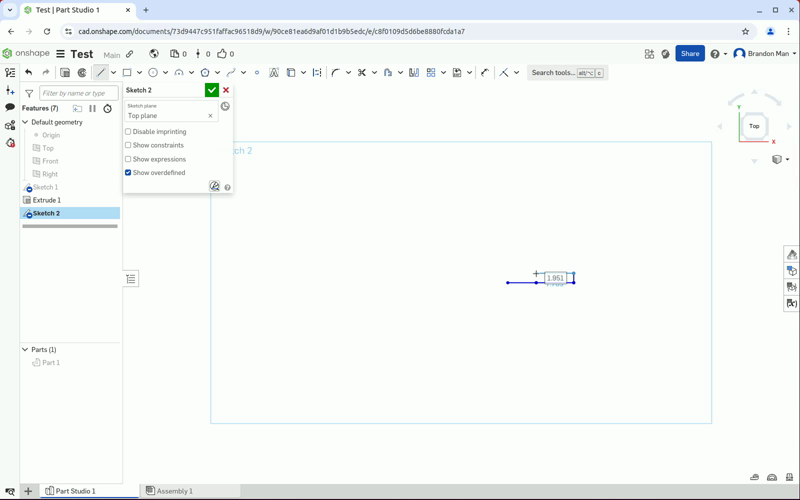
key_up(shift)
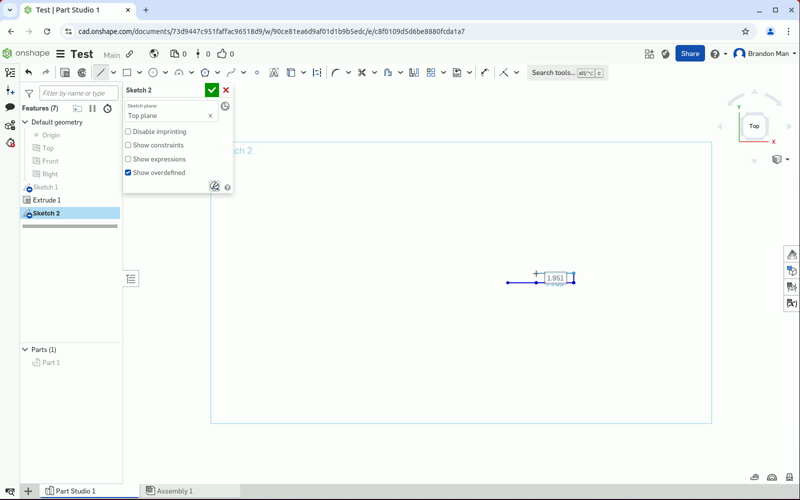
key_down(shift)
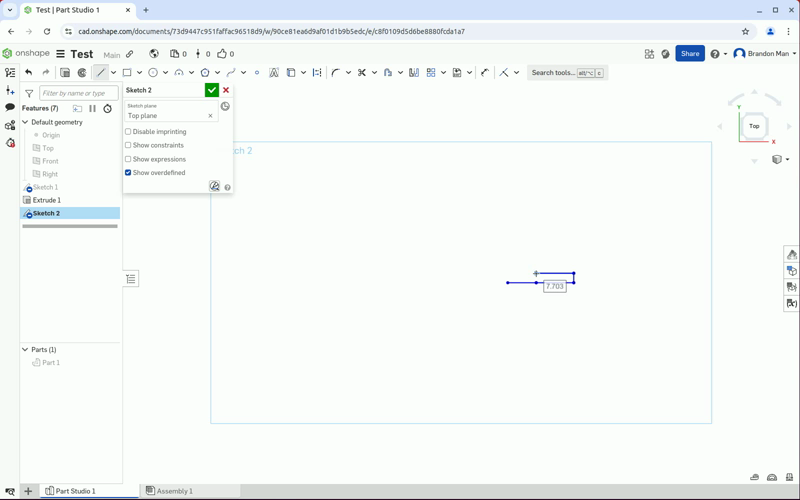
mouse_move(566, 273)
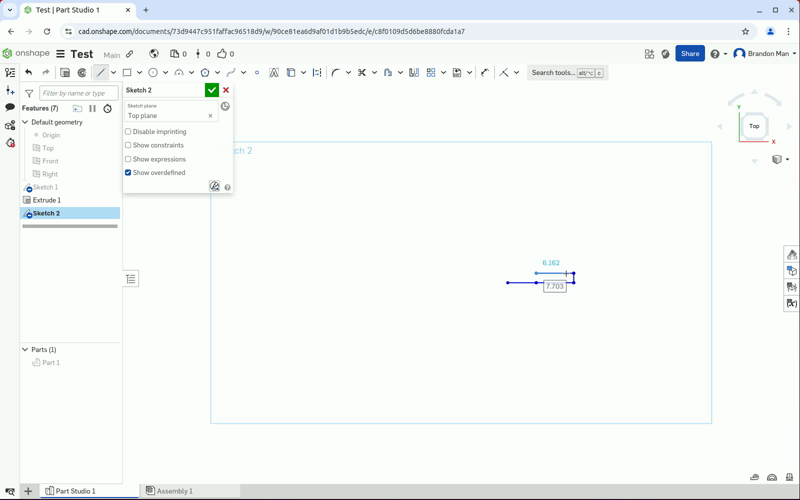
mouse_move(536, 235)
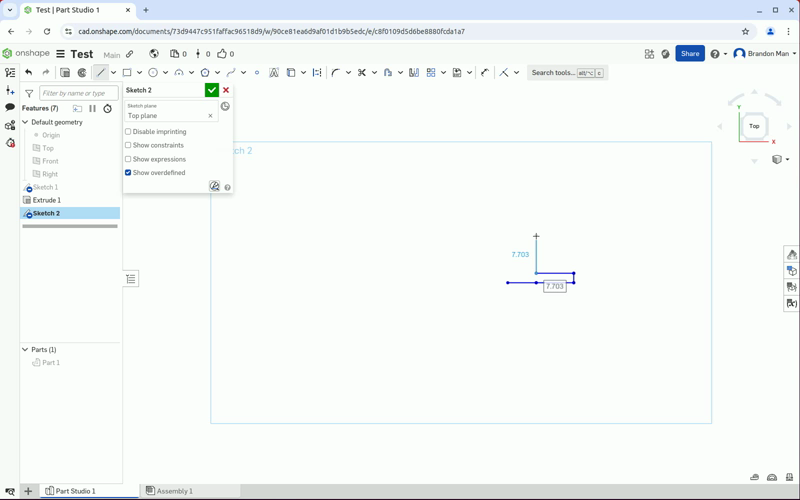
click(536, 235)
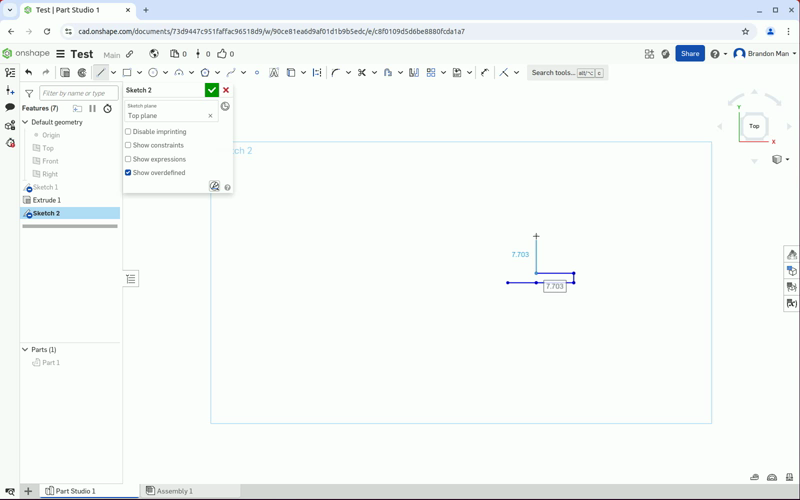
key_up(shift)
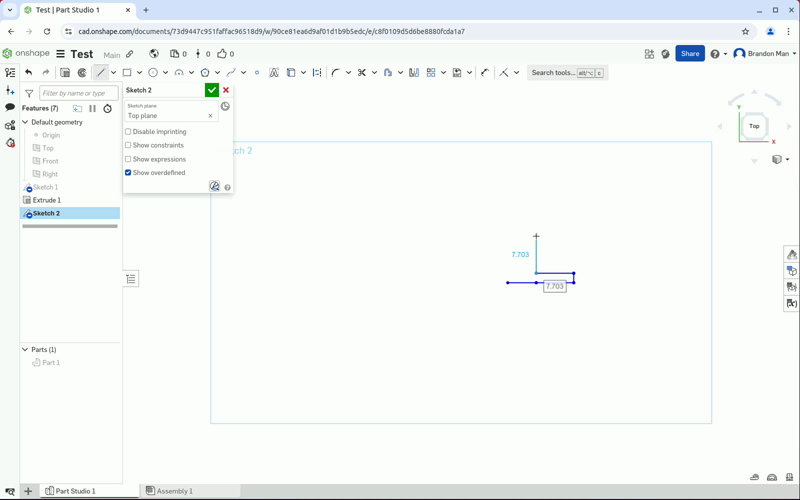
key_down(shift)
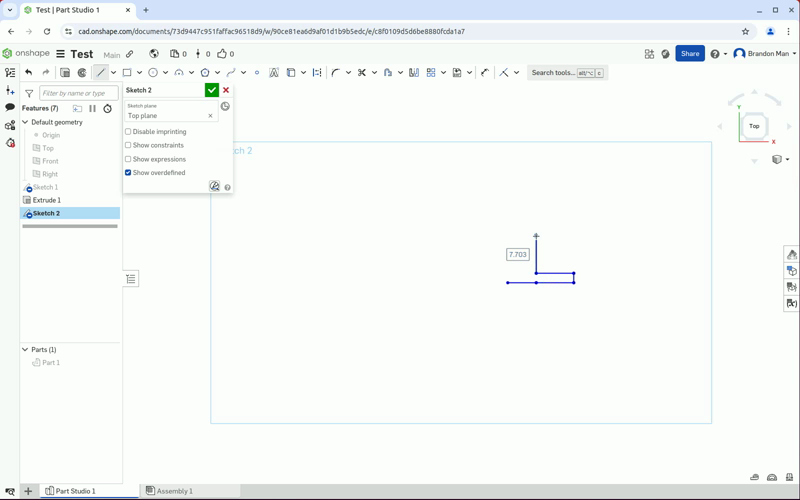
mouse_move(566, 235)
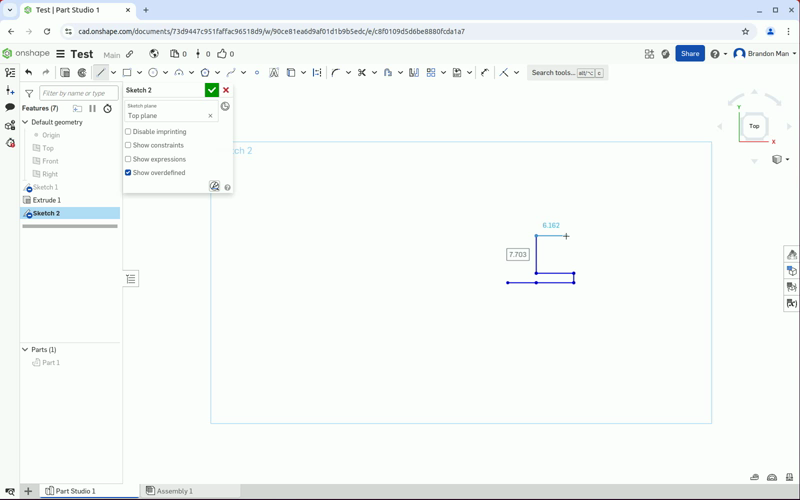
mouse_move(573, 235)
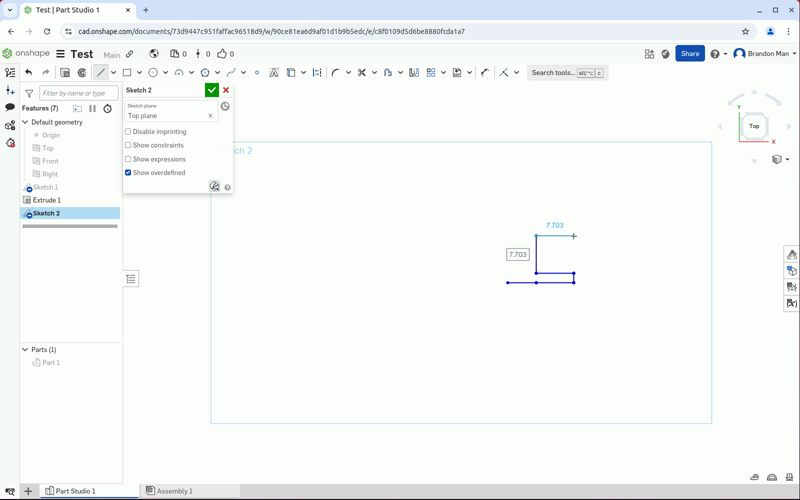
click(573, 235)
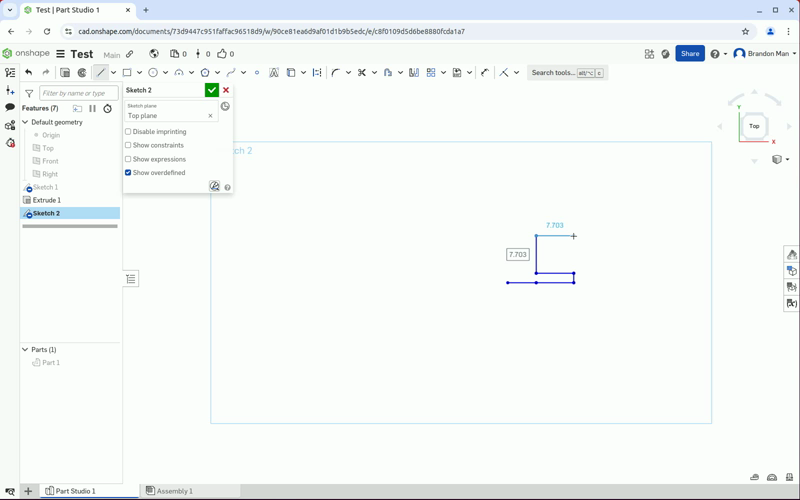
key_up(shift)
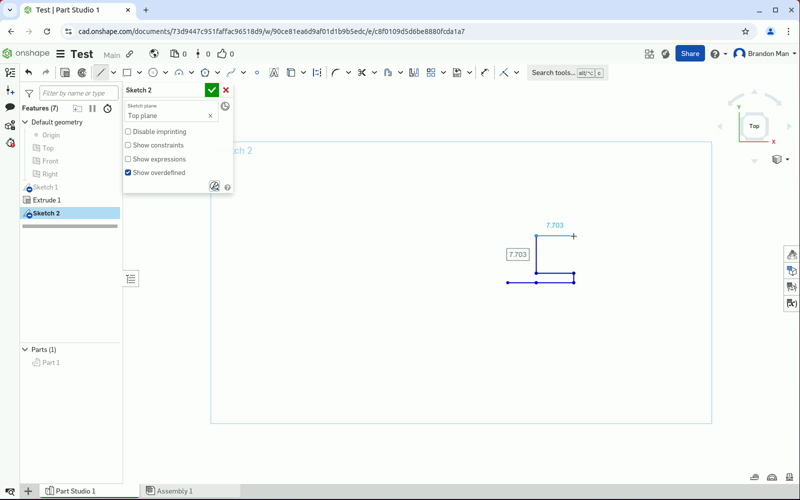
key_down(shift)
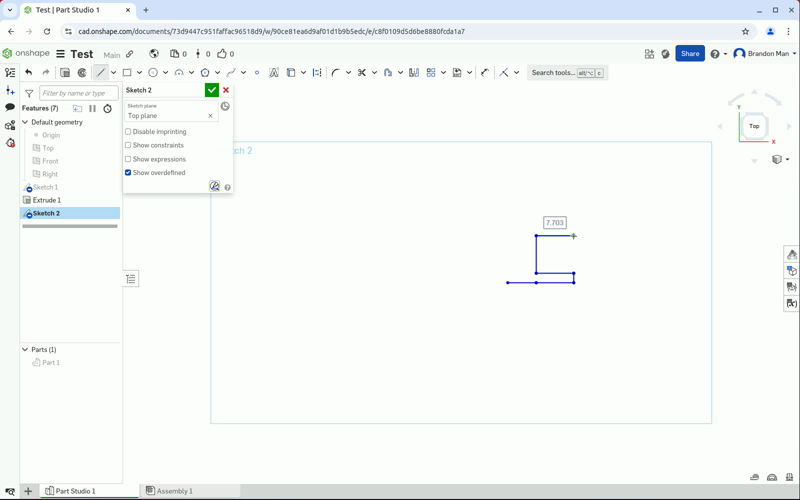
mouse_move(589, 235)
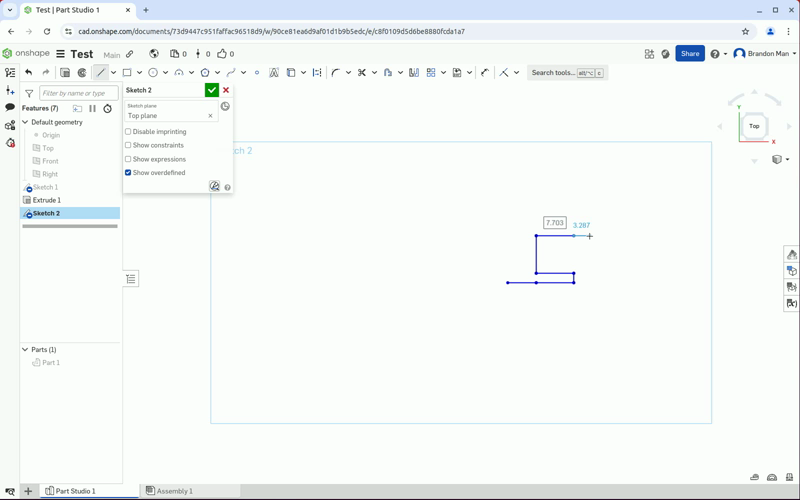
mouse_move(573, 226)
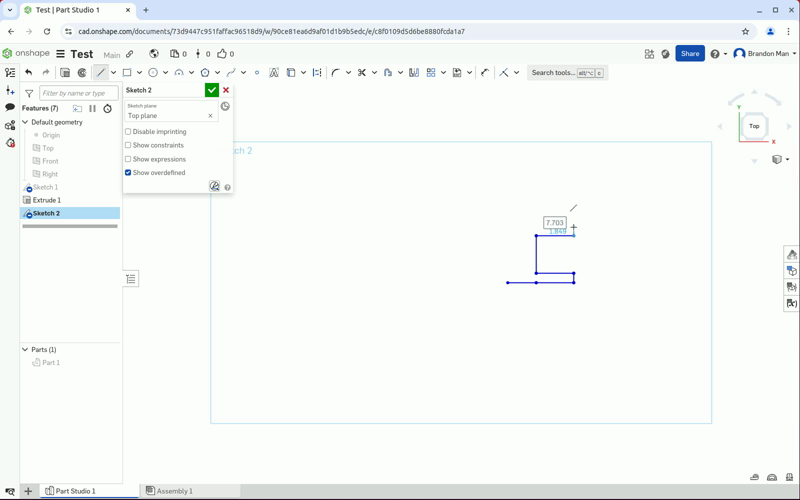
click(573, 226)
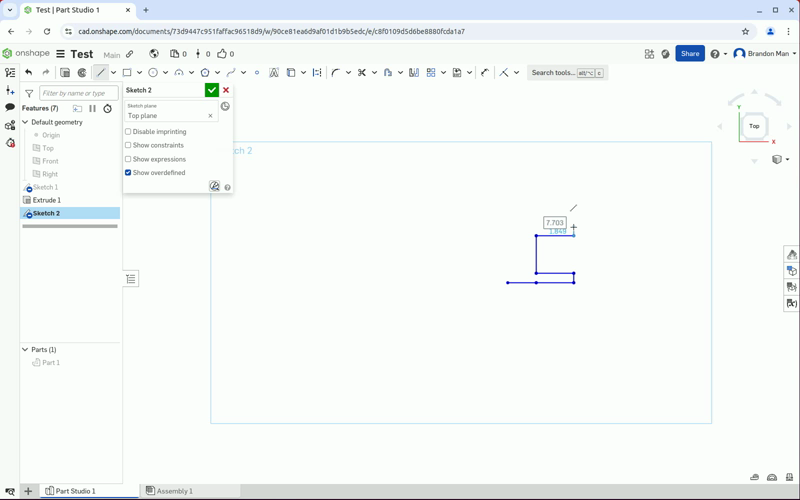
key_up(shift)
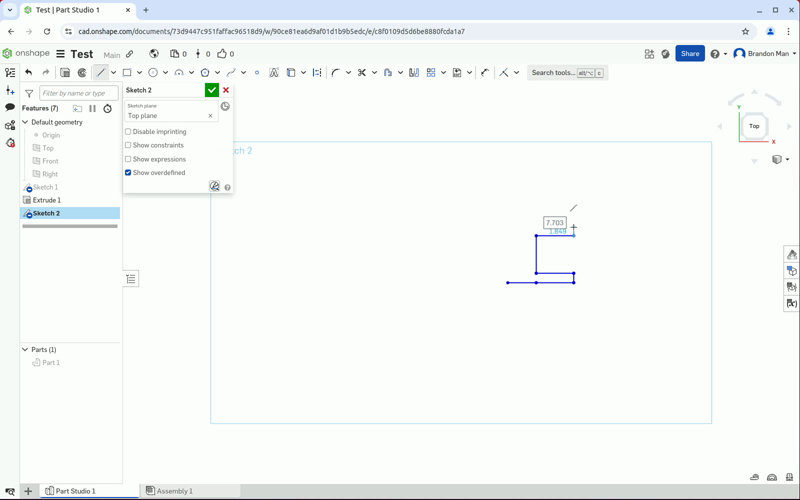
key_down(shift)
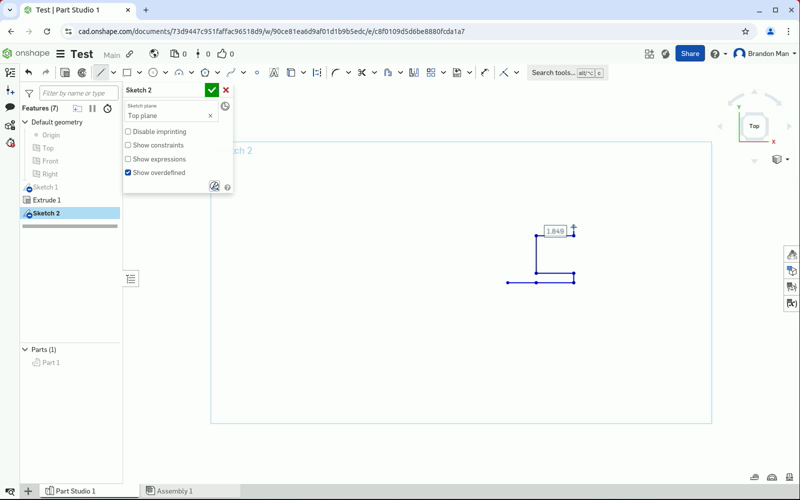
mouse_move(589, 226)
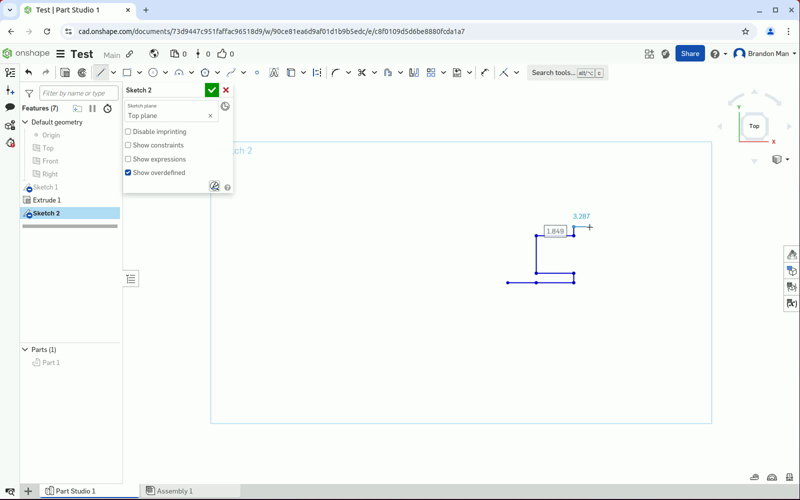
mouse_move(536, 226)
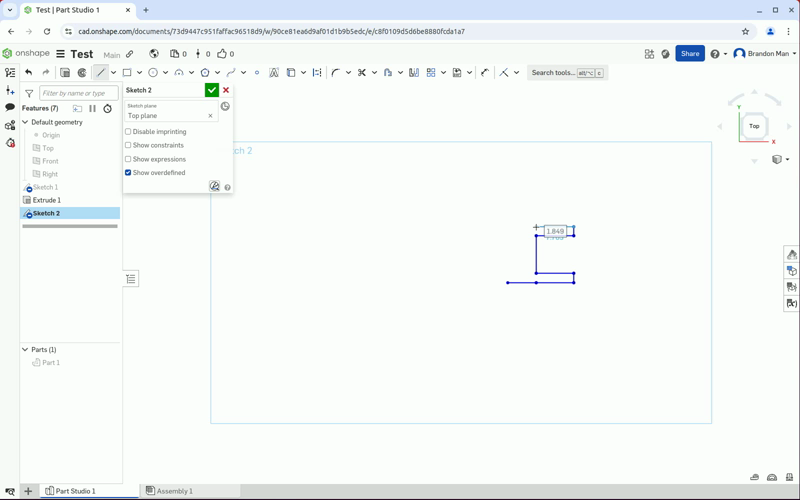
click(536, 226)
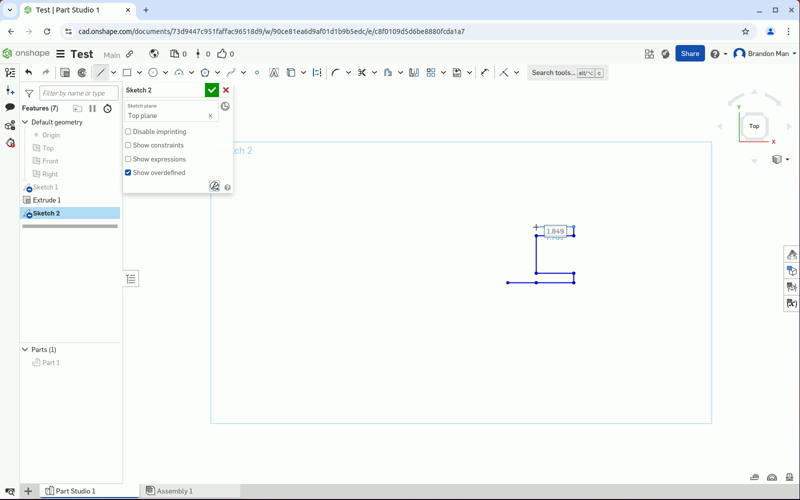
key_up(shift)
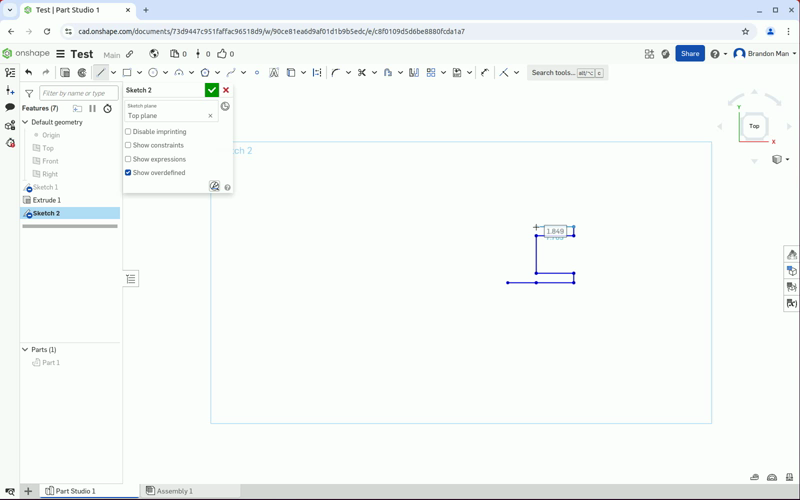
key_down(shift)
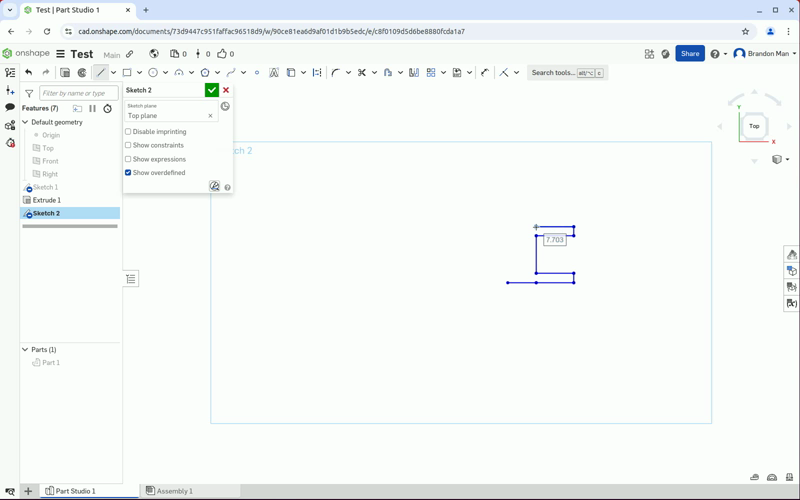
mouse_move(566, 226)
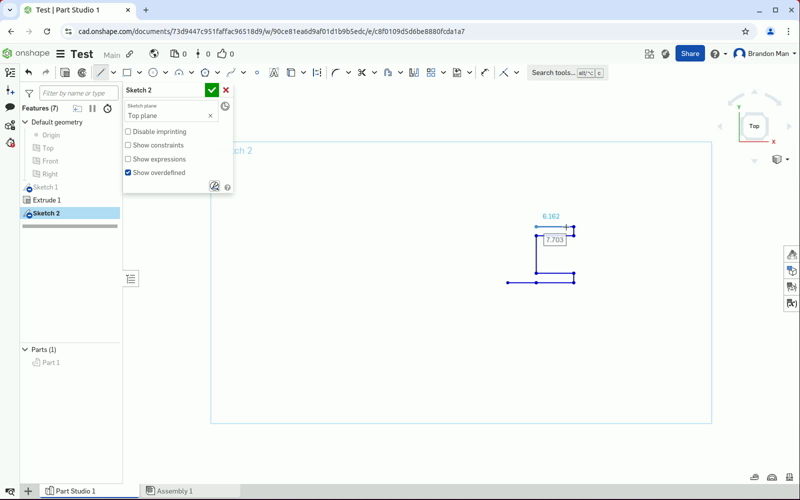
mouse_move(507, 226)
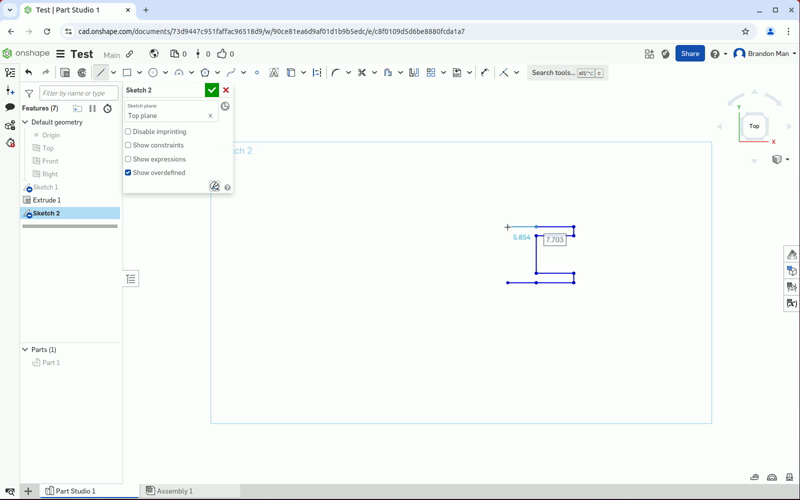
click(507, 226)
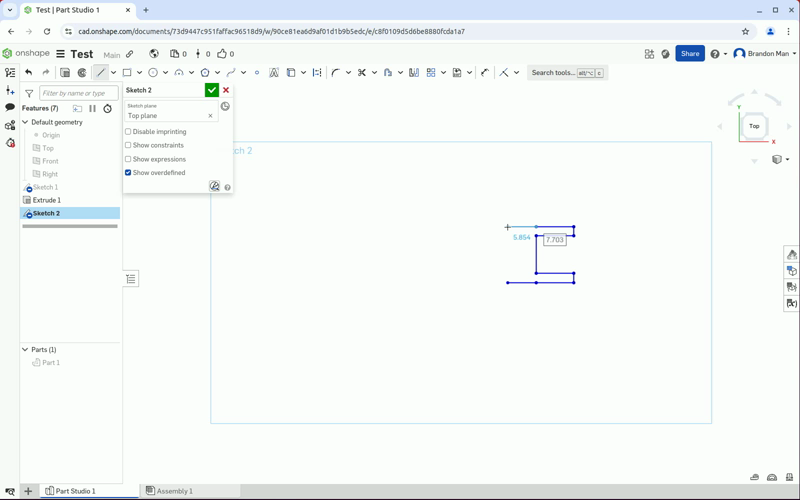
key_up(shift)
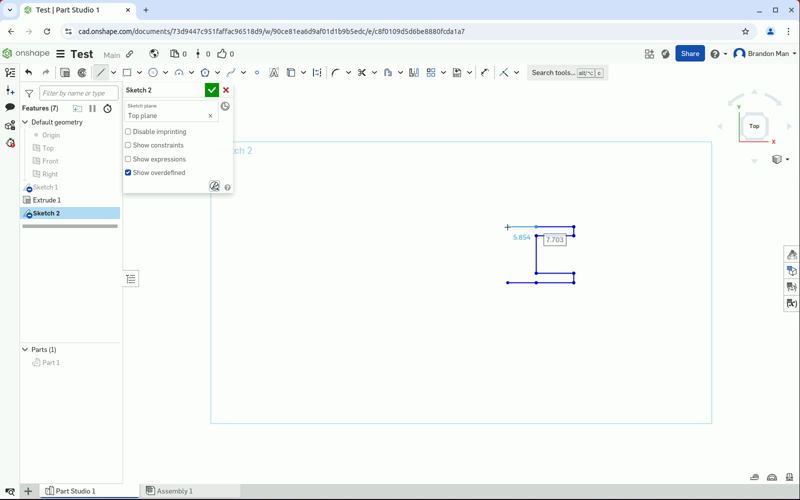
mouse_move(537, 226)
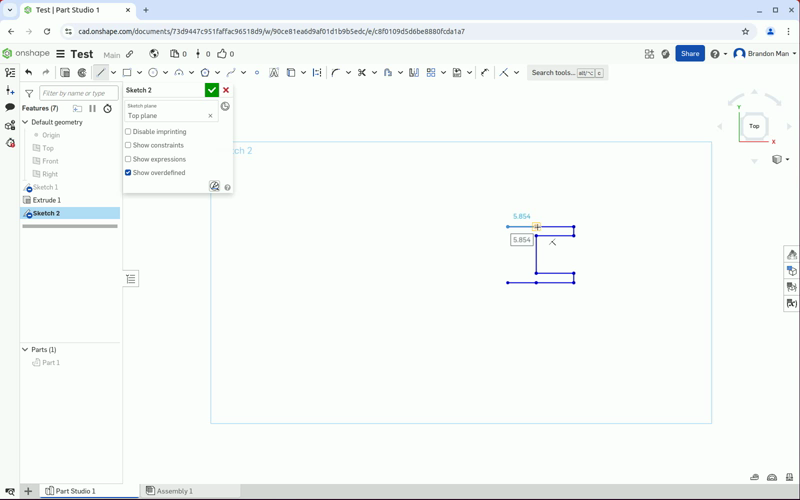
key_down(shift)
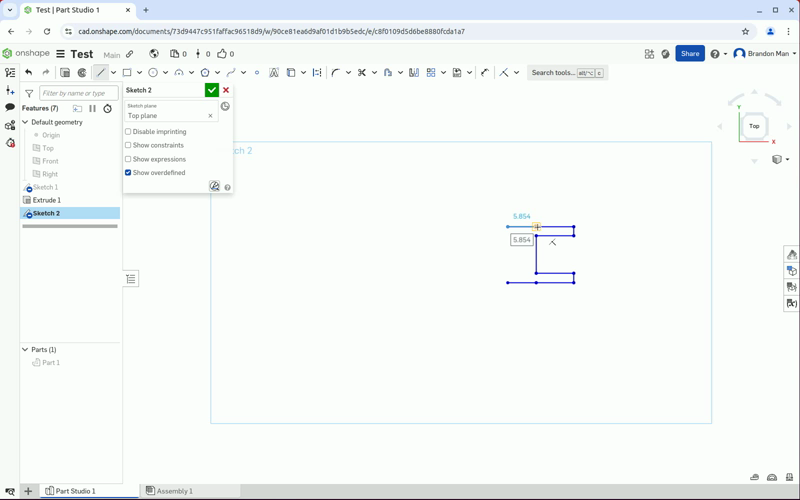
mouse_move(507, 282)
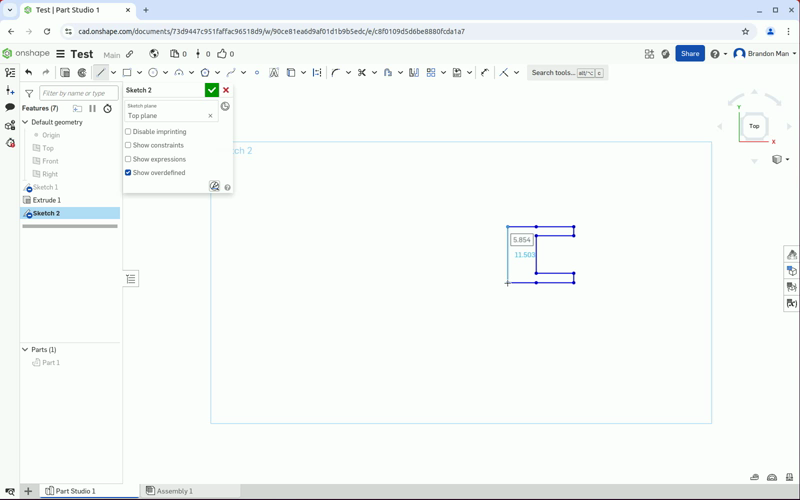
key_up(shift)
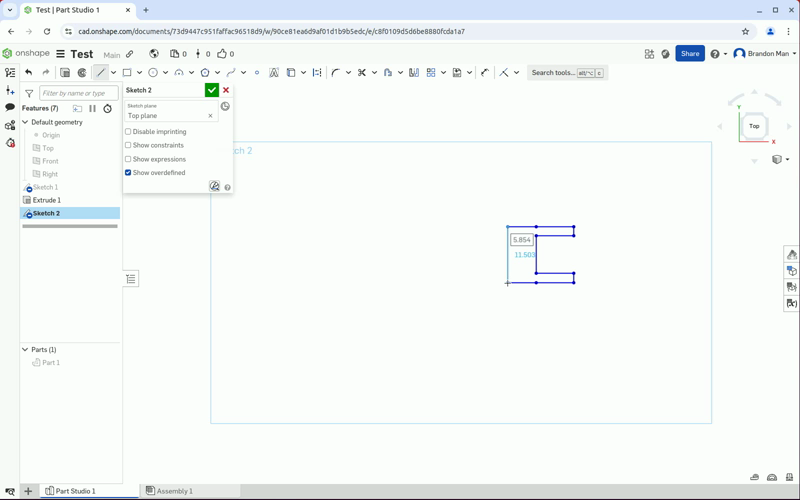
click(507, 282)
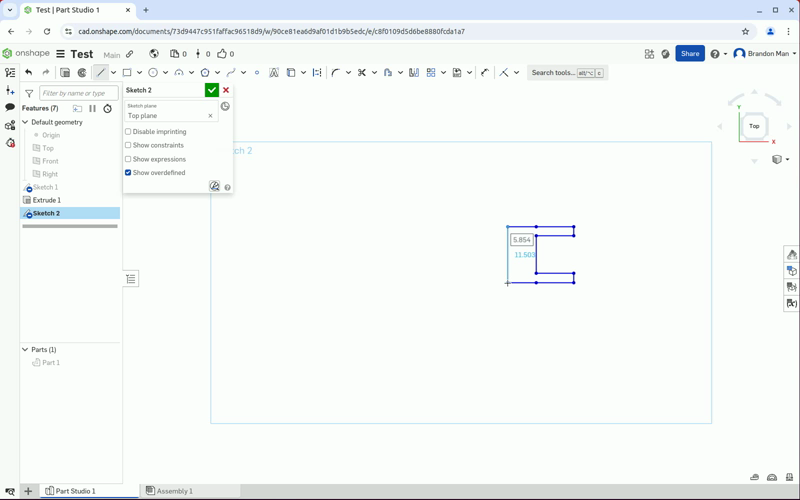
key(esc)
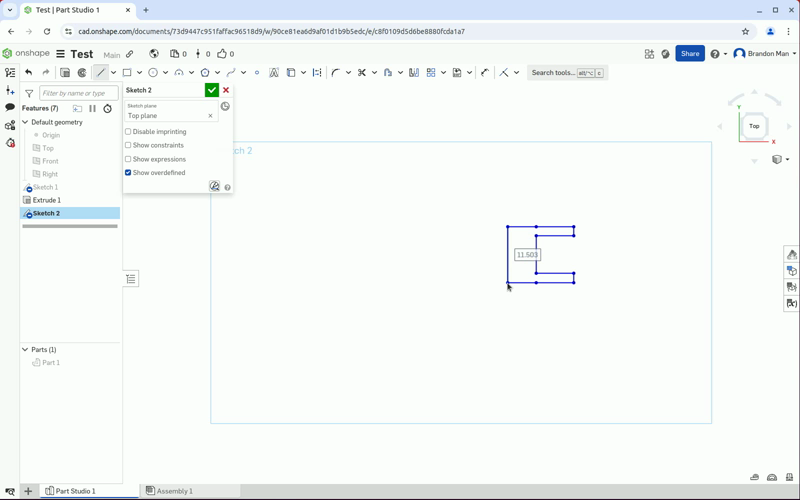
mouse_move(521, 263)
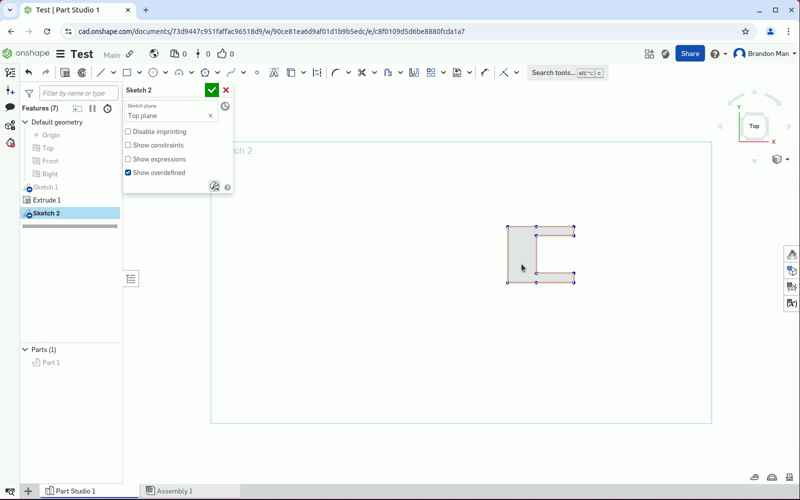
click(521, 263)
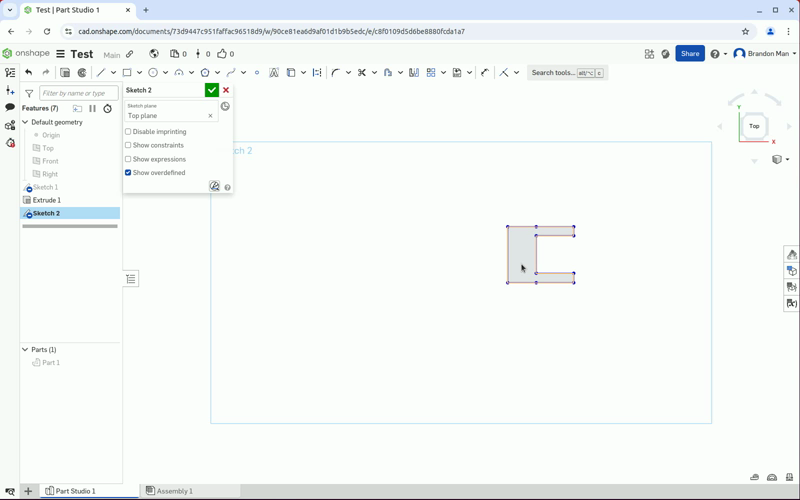
mouse_move(73, 352)
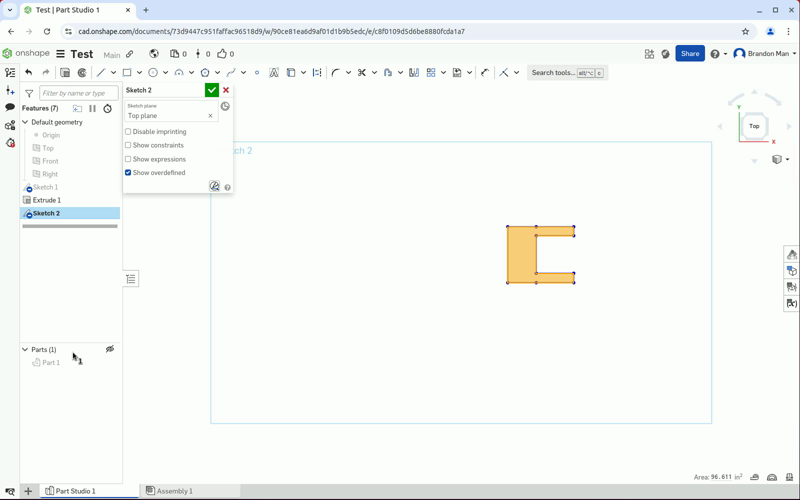
key(shift+y)
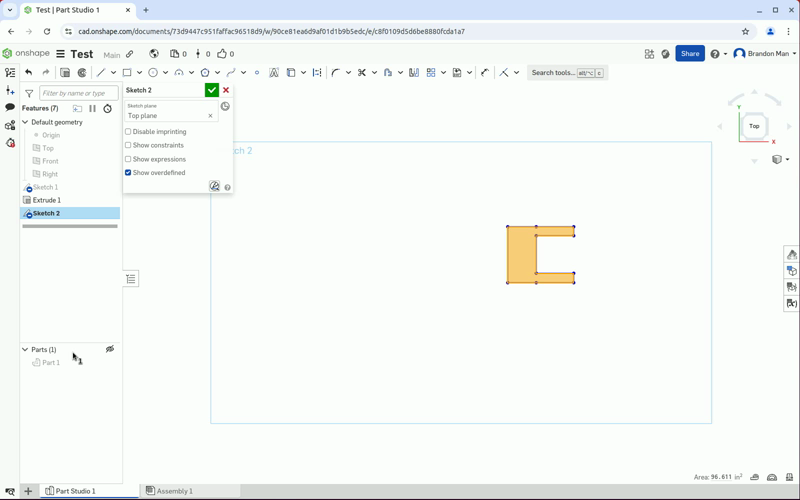
key(shift+e)
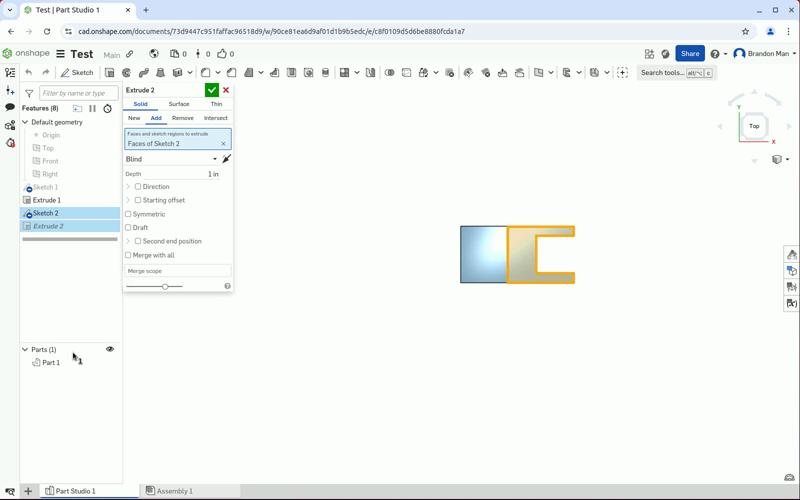
mouse_move(143, 106)
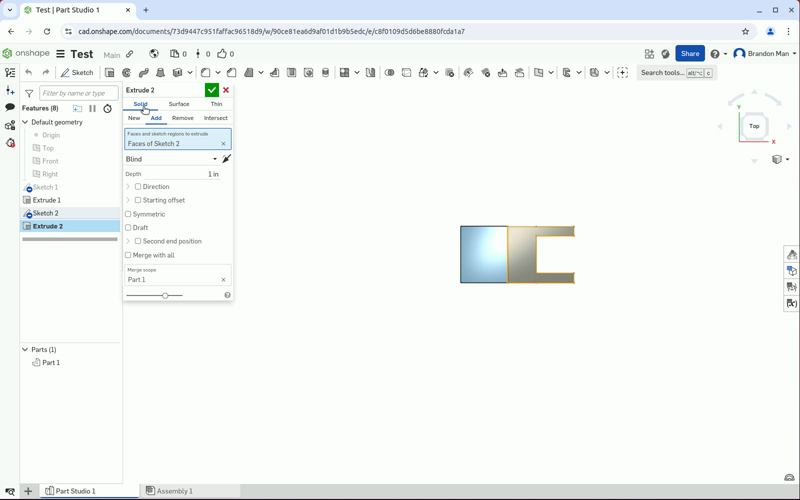
click(143, 106)
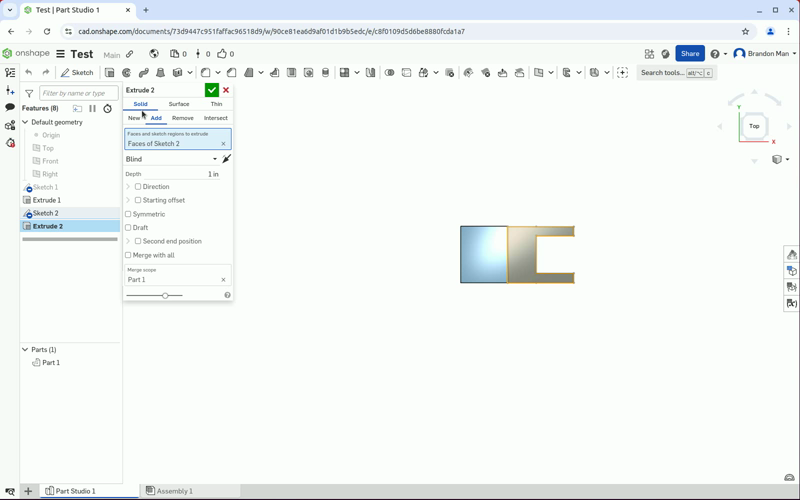
mouse_move(137, 120)
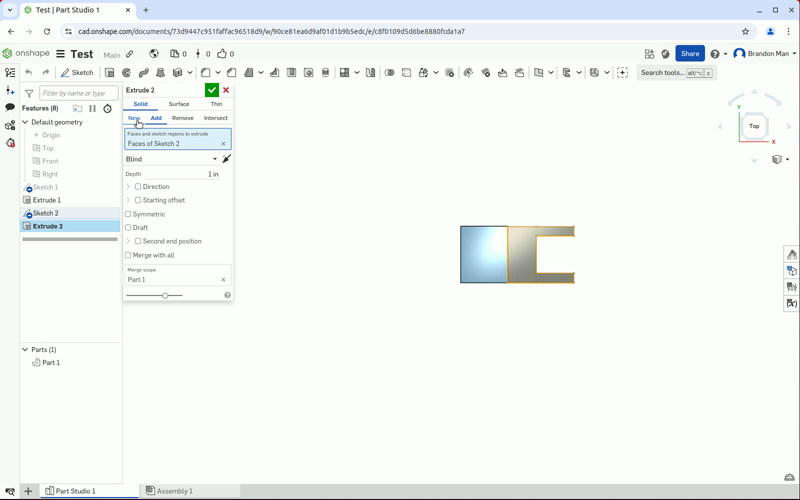
click(137, 120)
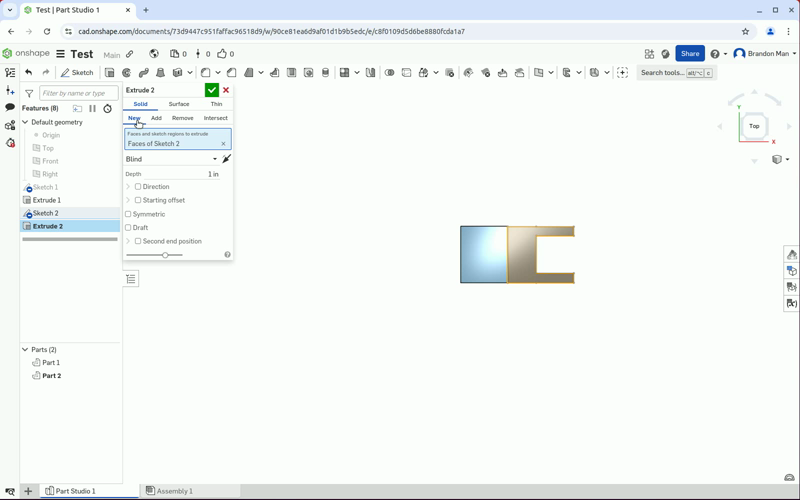
key(tab, 4)
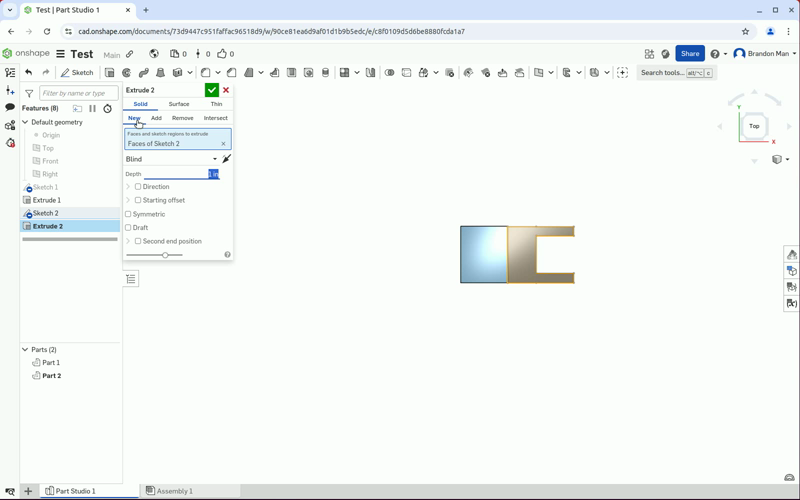
text(-15.405)
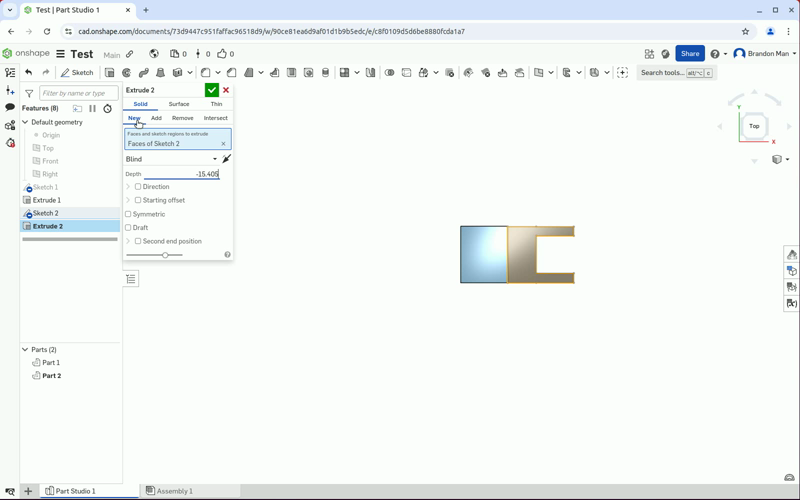
key(enter)
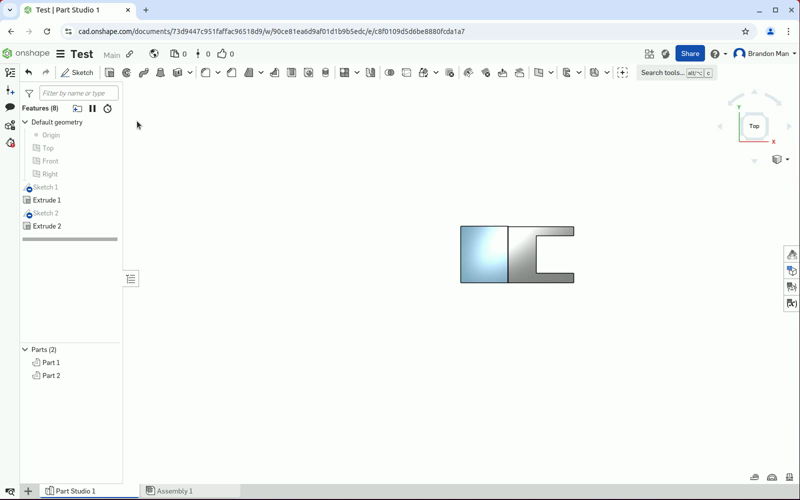
key(shift+h)
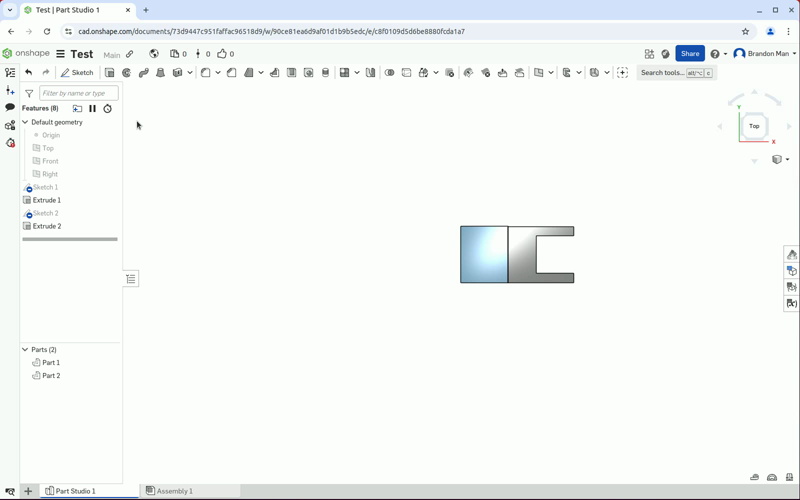
key(shift+h)
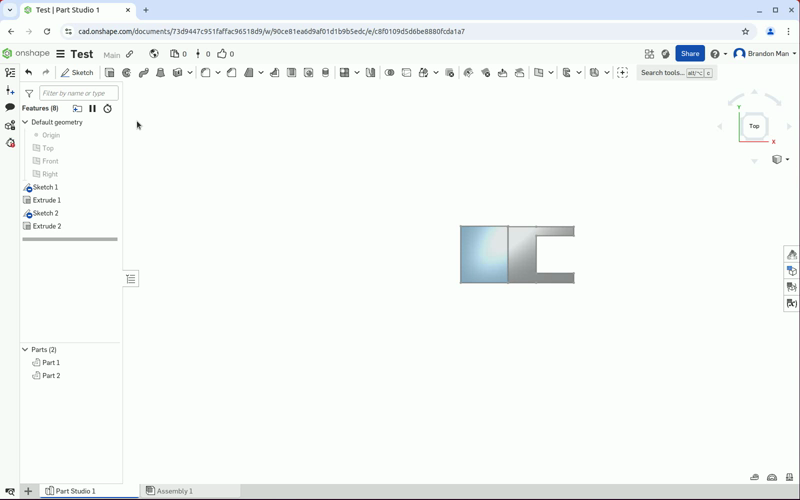
key(shift+7)
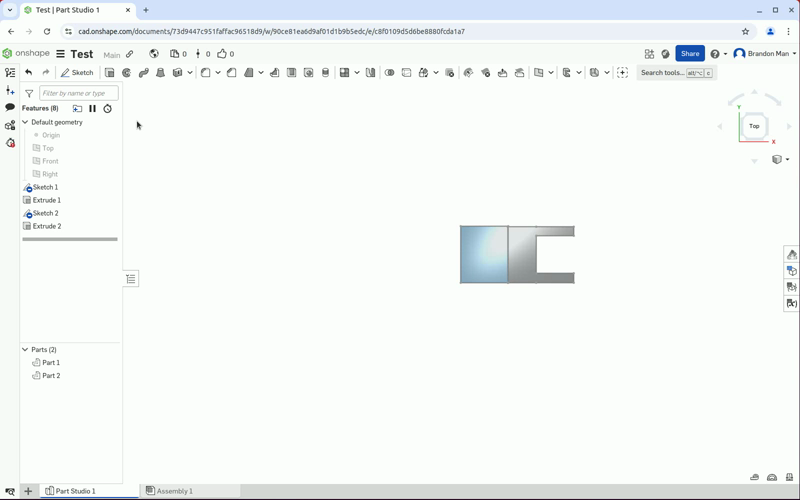
key(up, 3)
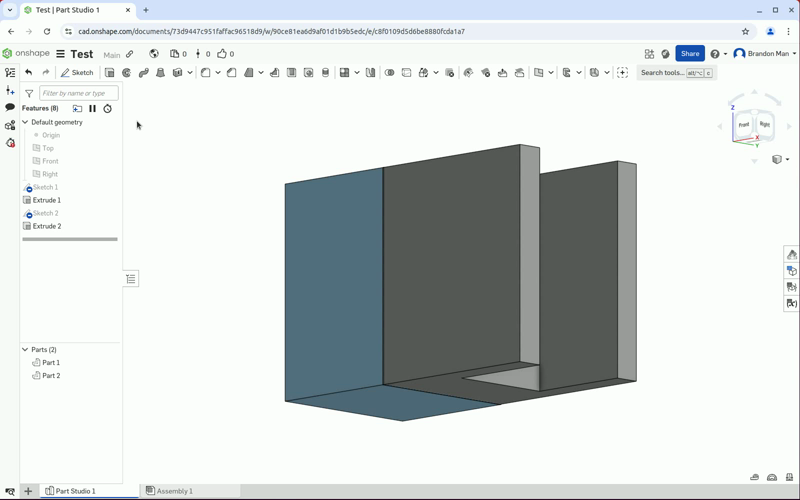
key(left, 3)
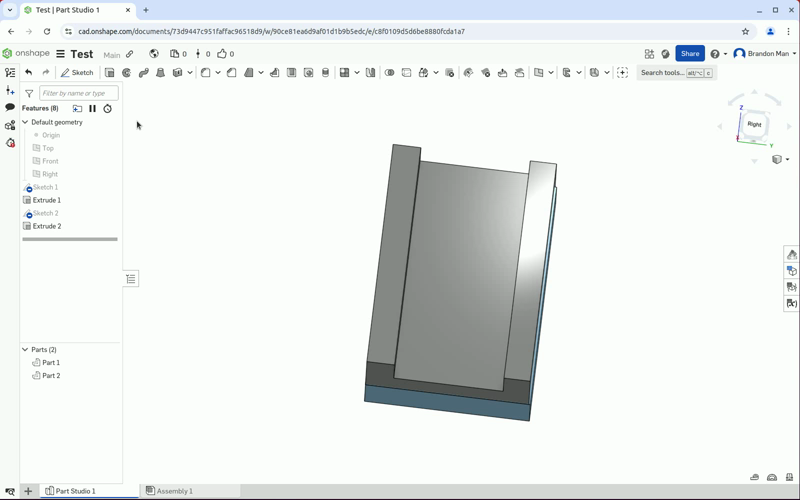
key(right, 3)
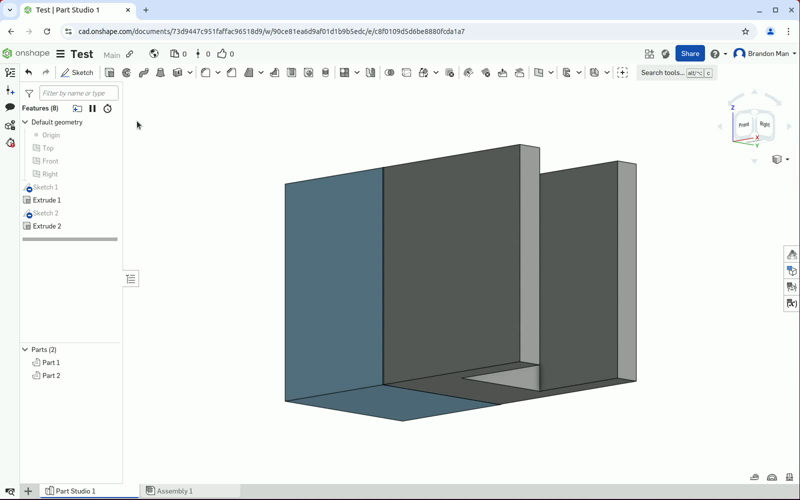
key(down, 3)
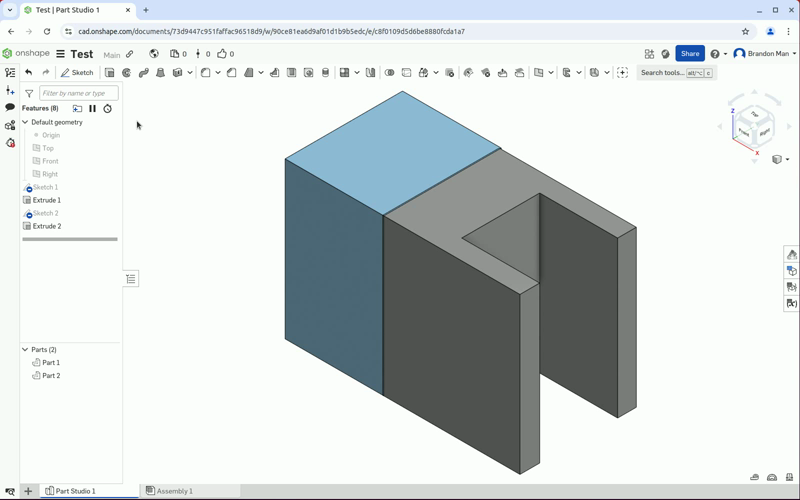
mouse_move(73, 189)
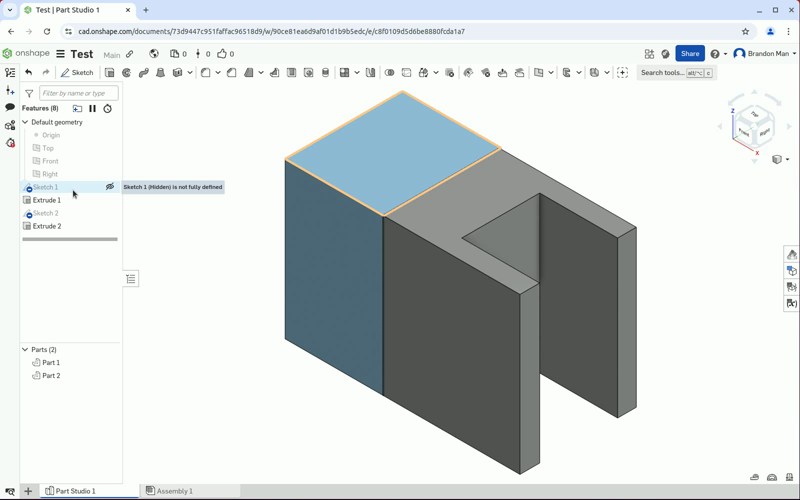
click(73, 189)